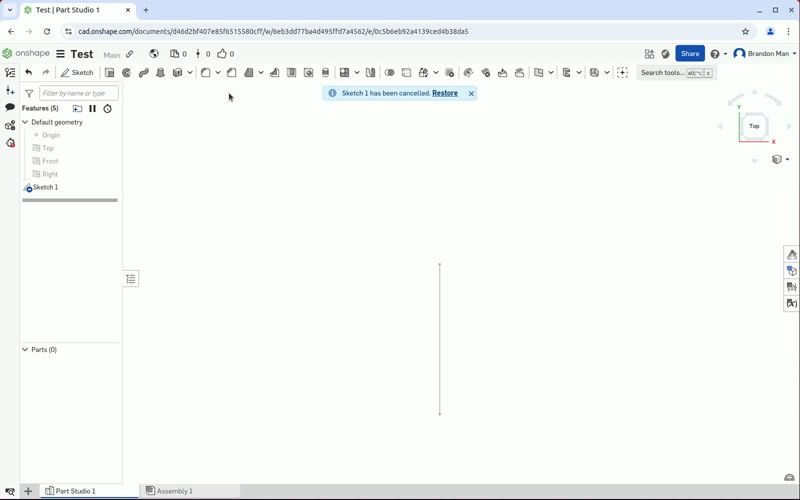
key(shift+h)
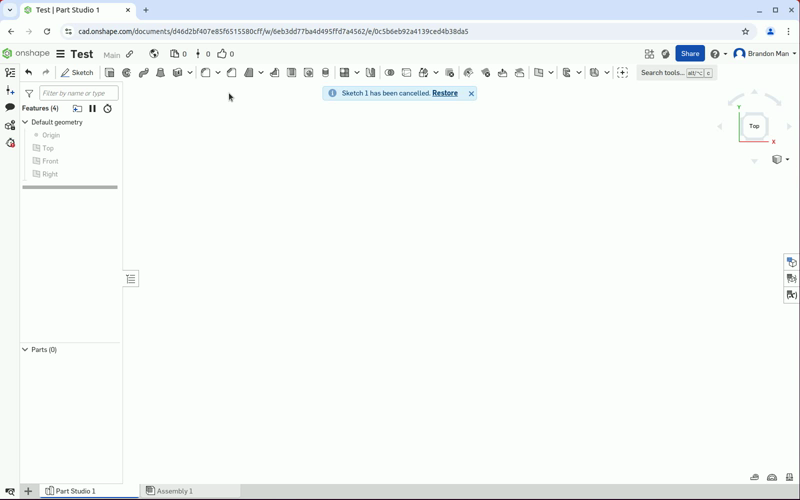
mouse_move(73, 352)
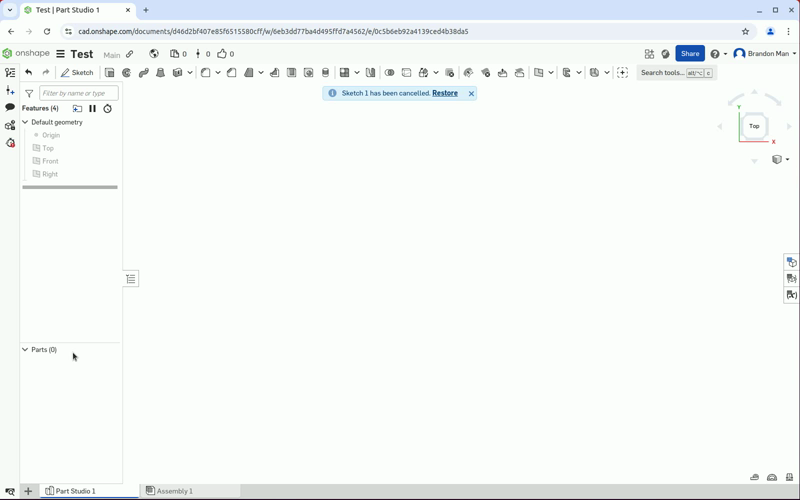
key(y)
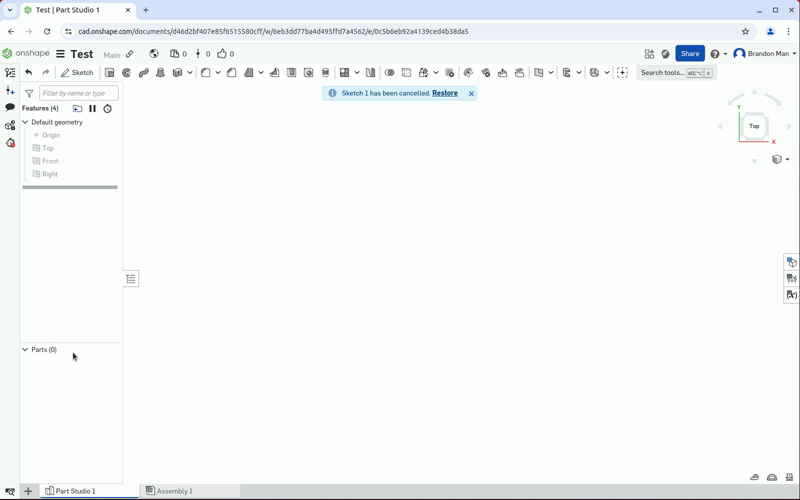
key(shift+p)
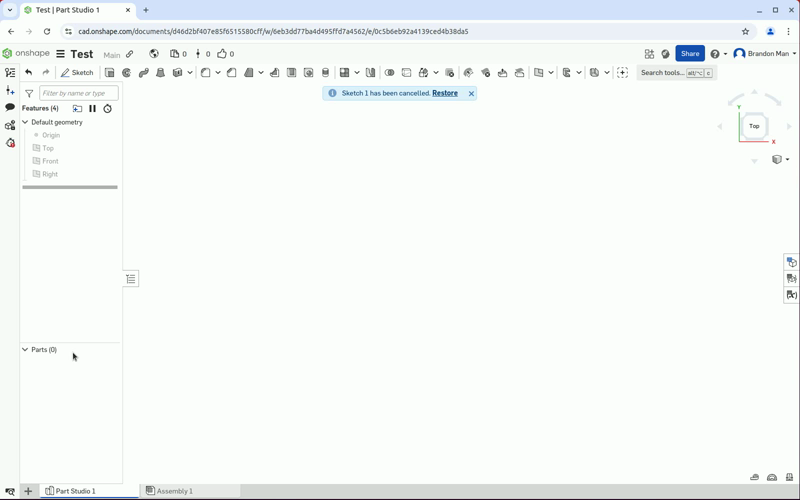
key(space)
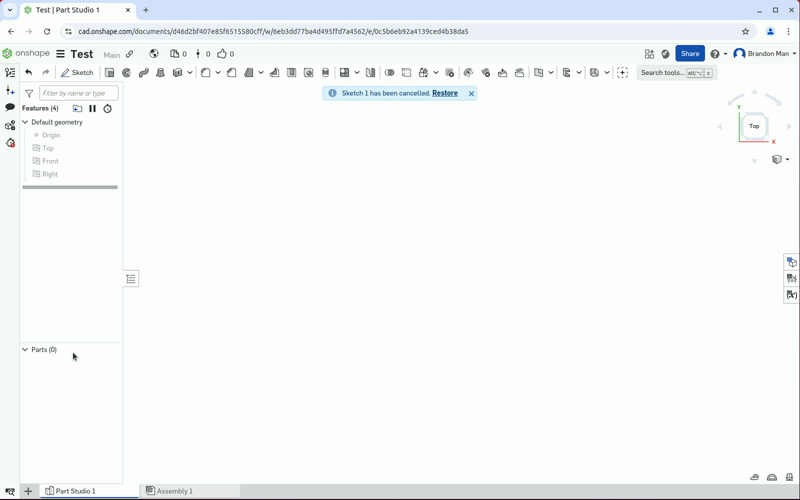
key_down(shift)
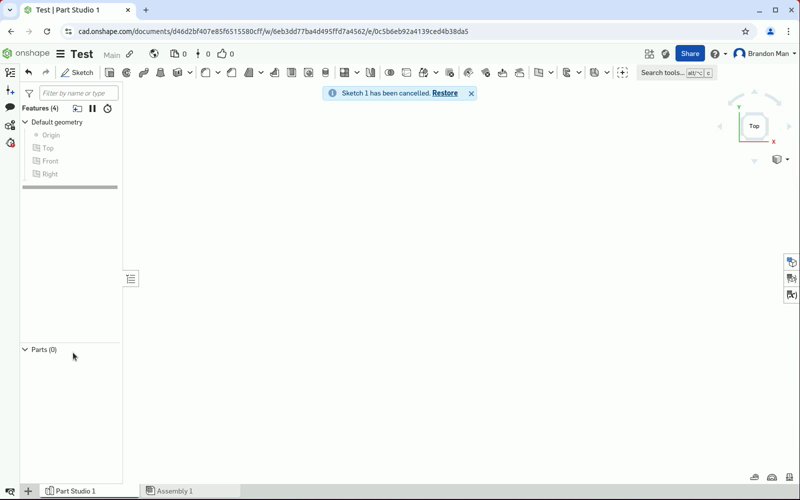
key(up)
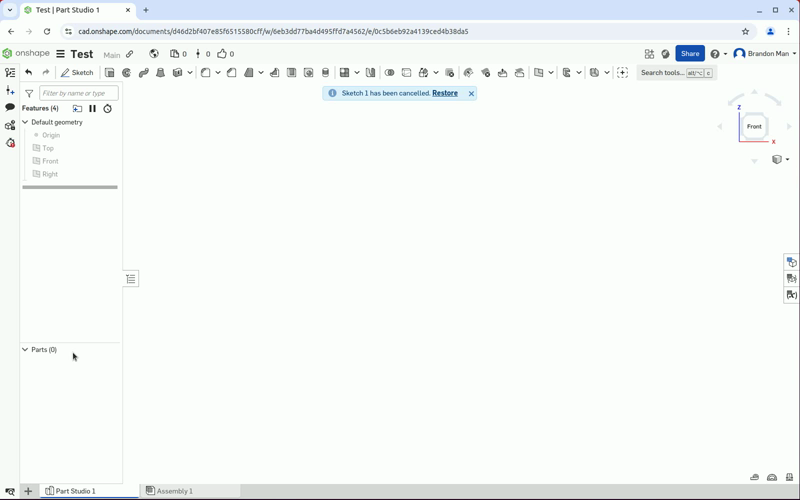
key_up(shift)
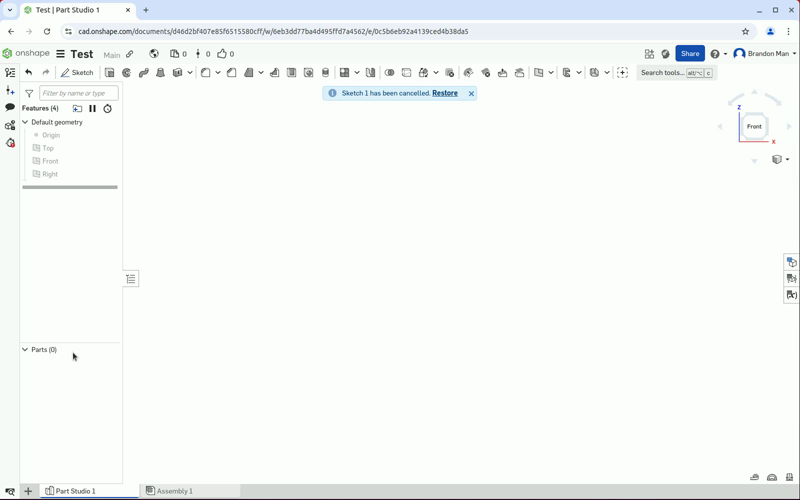
mouse_move(73, 352)
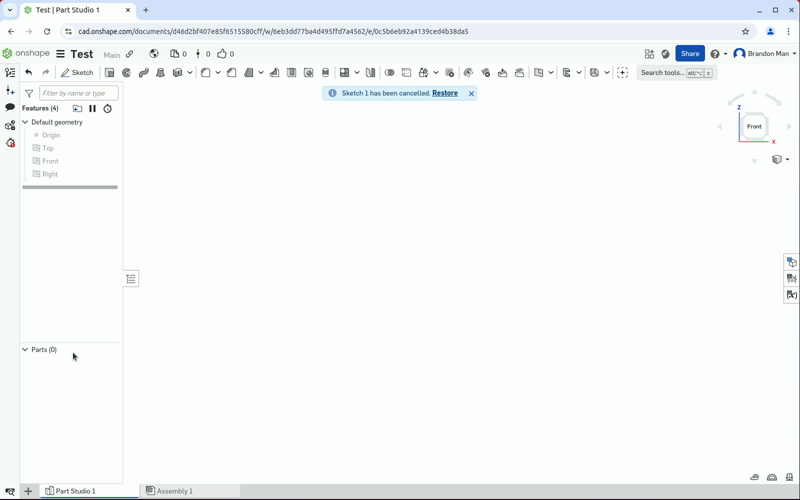
key(shift+y)
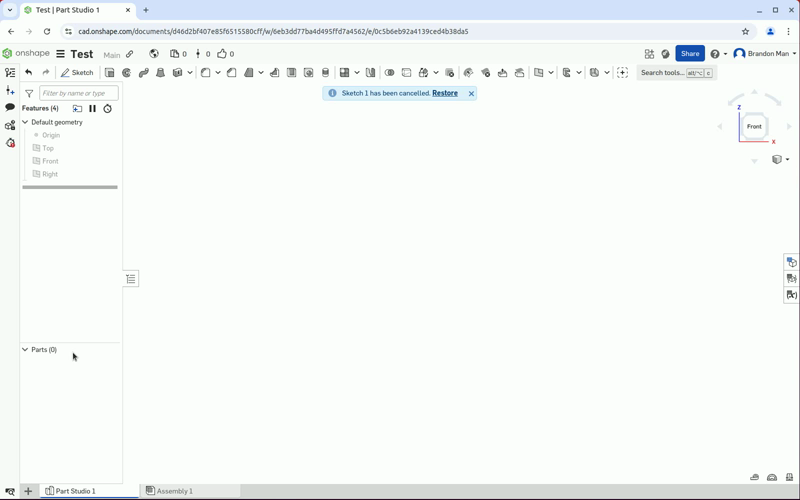
key(shift+s)
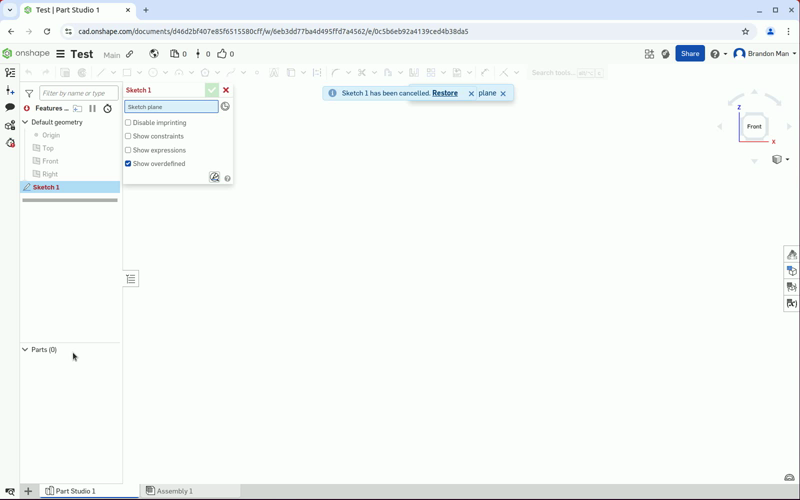
mouse_move(73, 163)
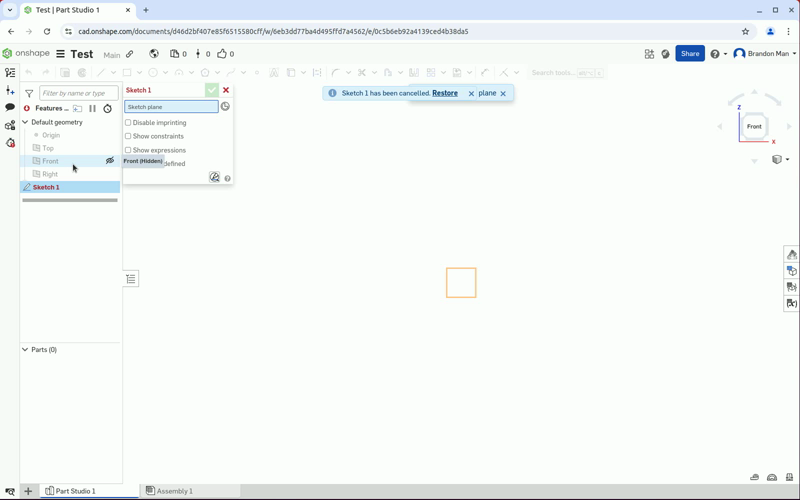
click(73, 163)
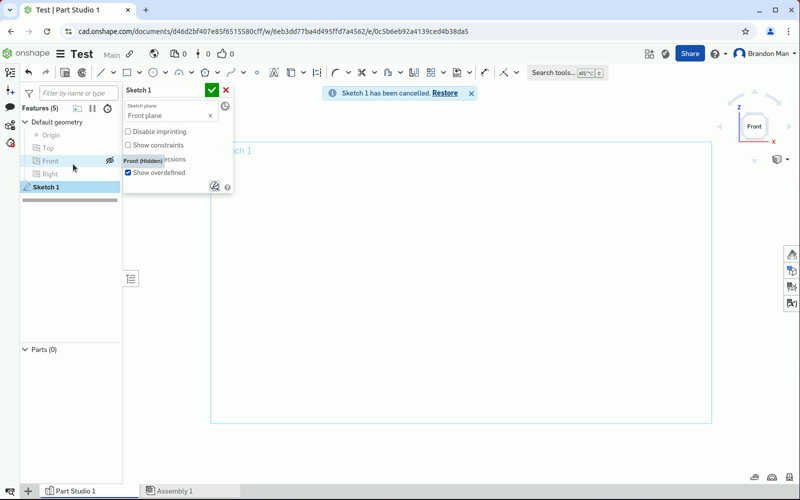
mouse_move(73, 352)
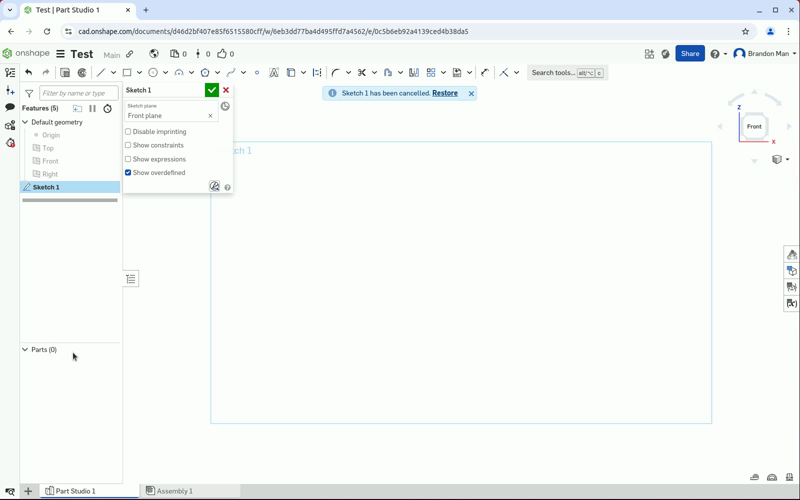
key(y)
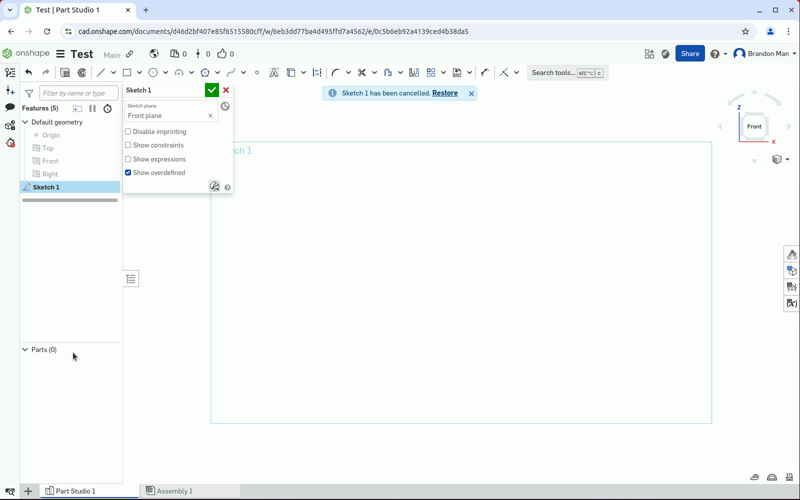
key(l)
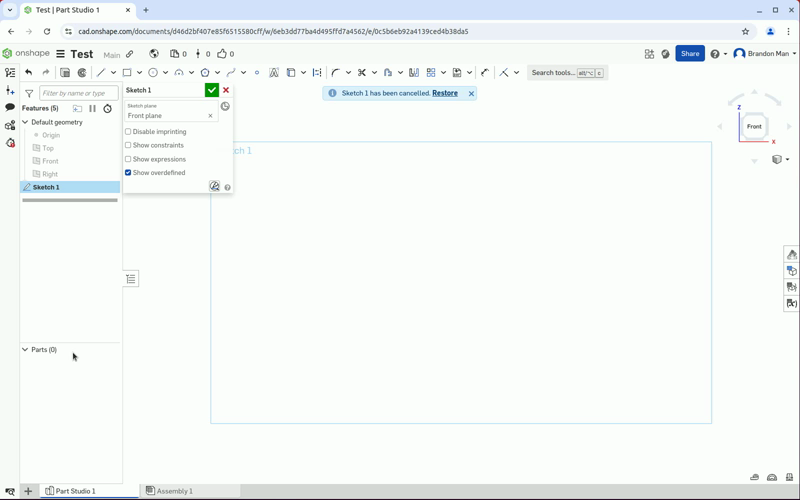
key_down(shift)
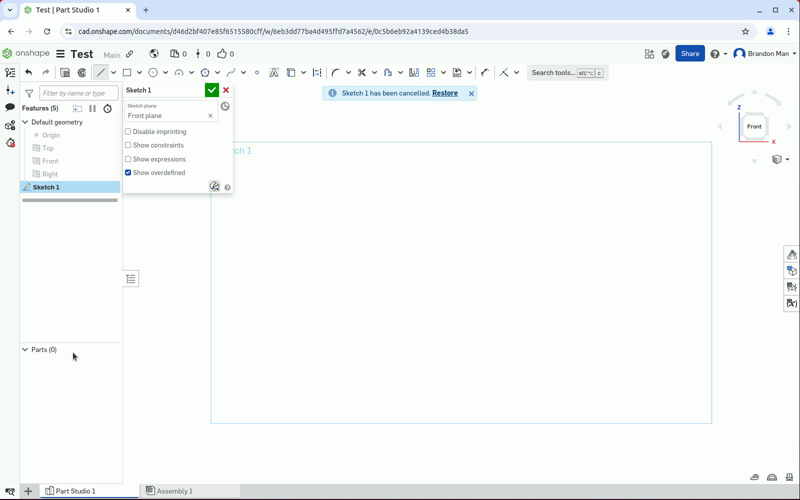
mouse_move(385, 357)
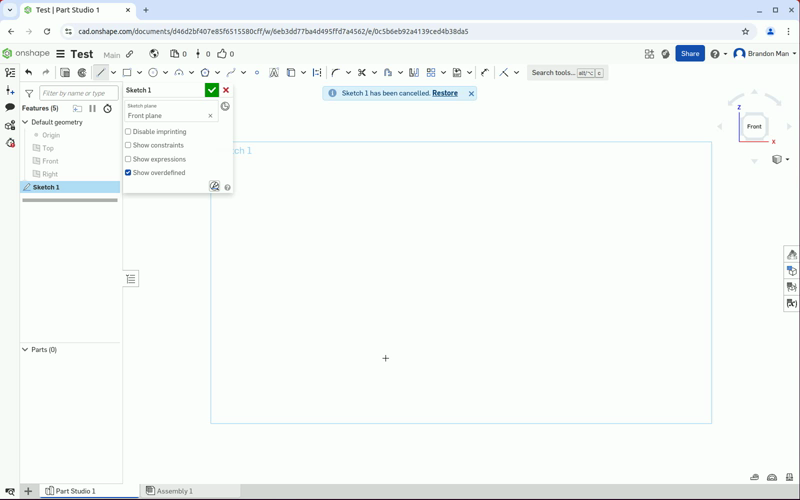
click(385, 357)
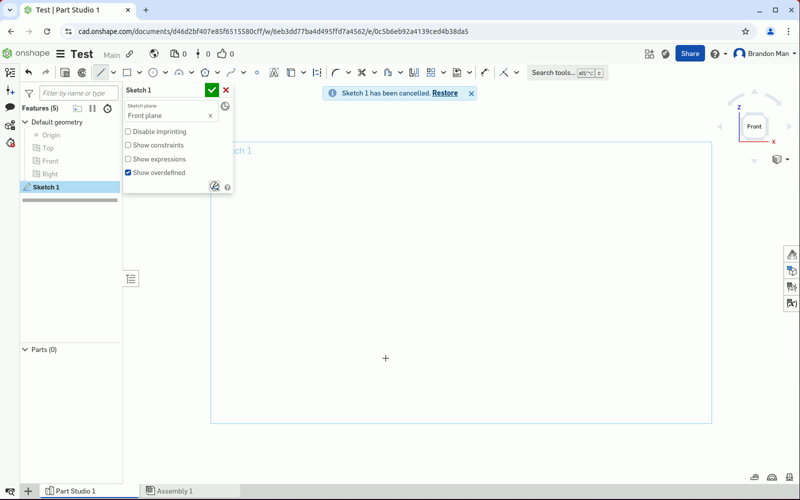
key_up(shift)
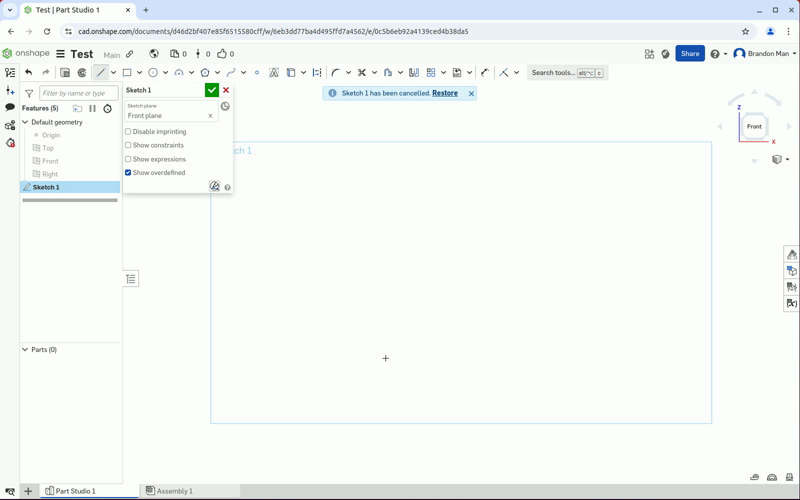
key_down(shift)
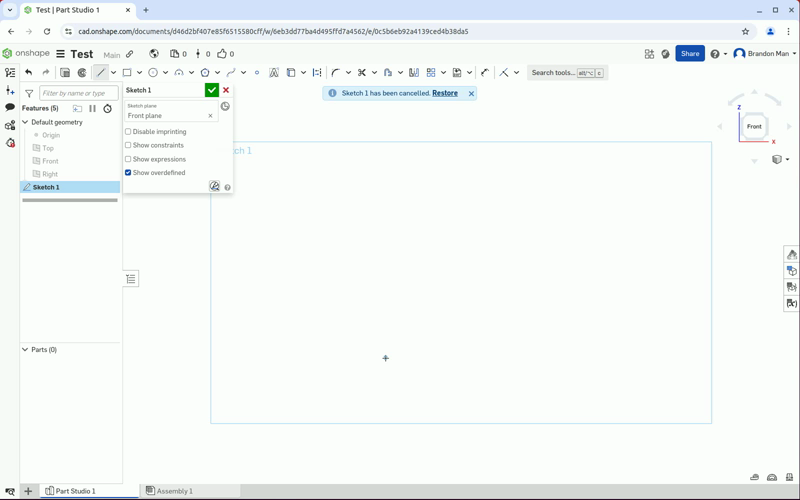
mouse_move(535, 357)
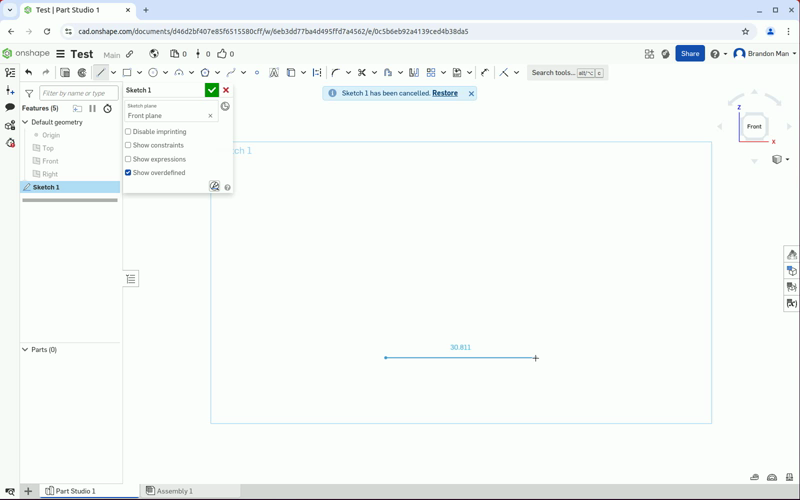
click(535, 357)
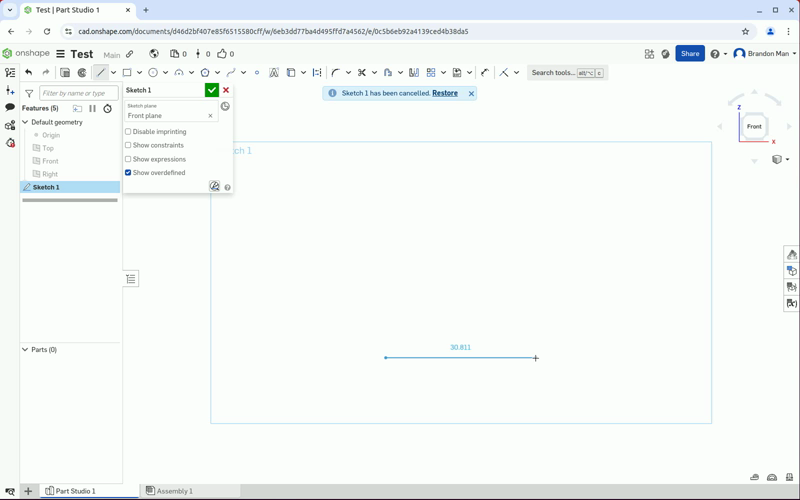
key_up(shift)
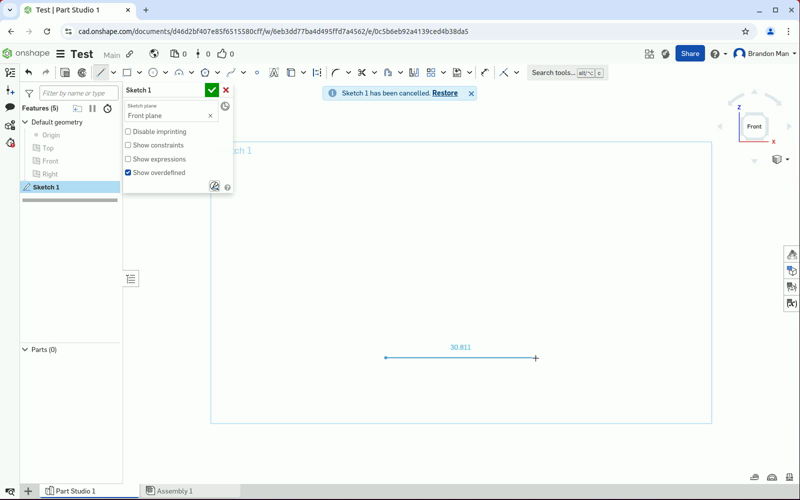
key_down(shift)
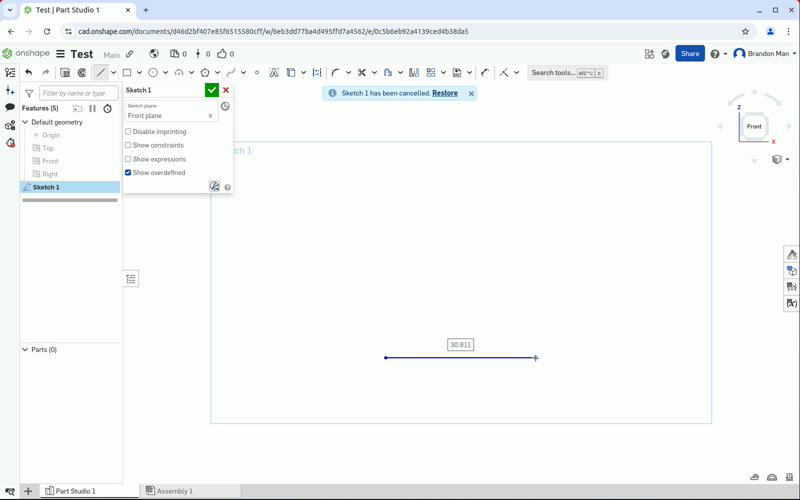
mouse_move(535, 208)
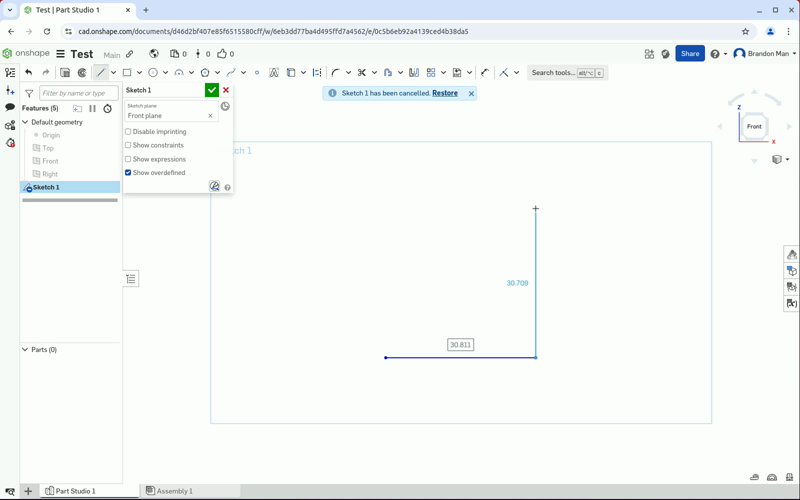
click(535, 208)
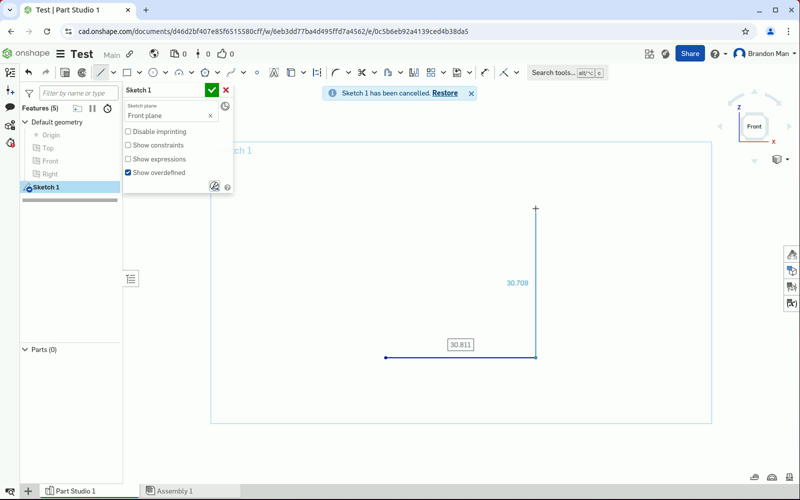
key_up(shift)
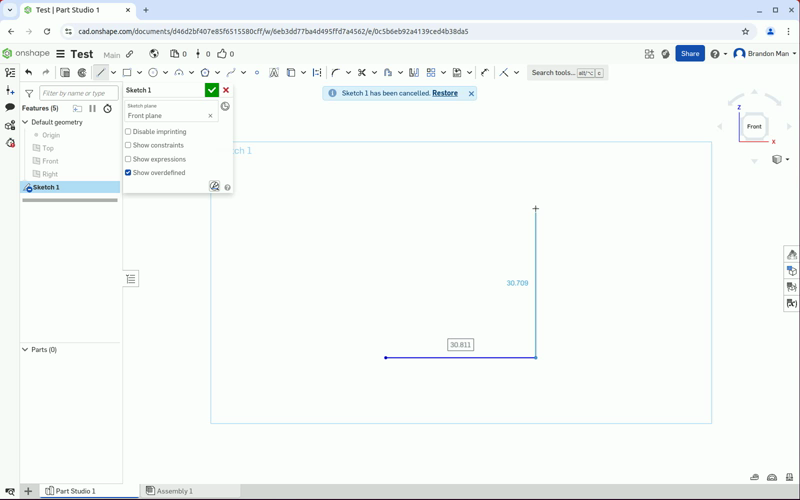
key_down(shift)
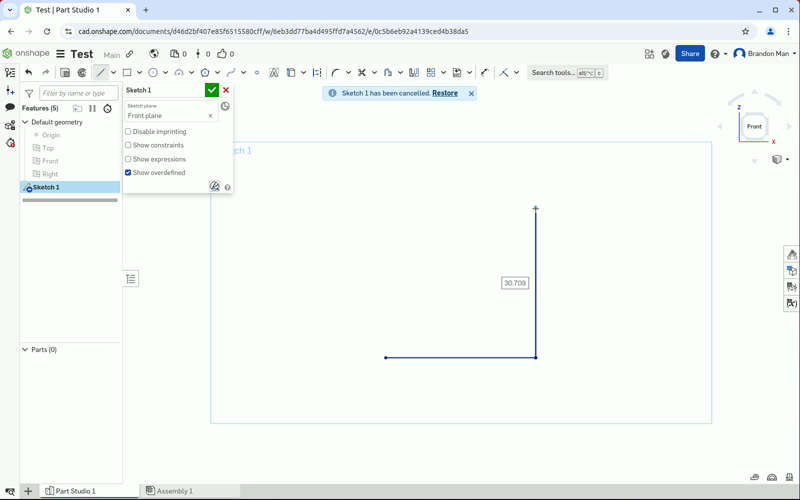
mouse_move(385, 208)
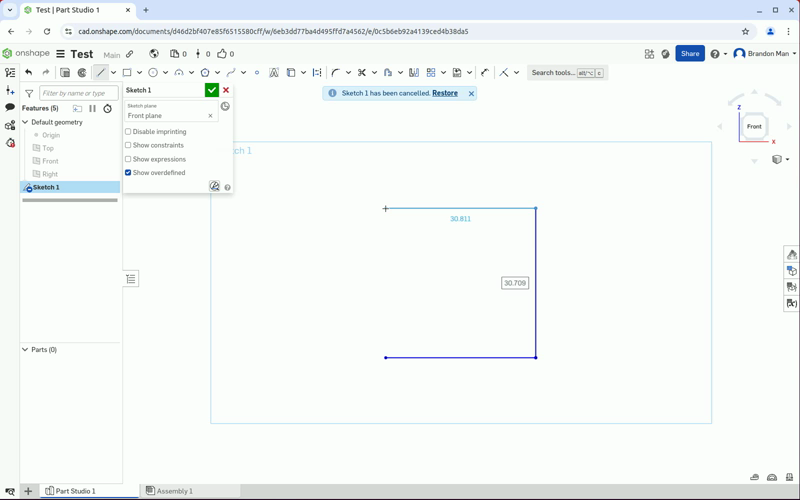
click(385, 208)
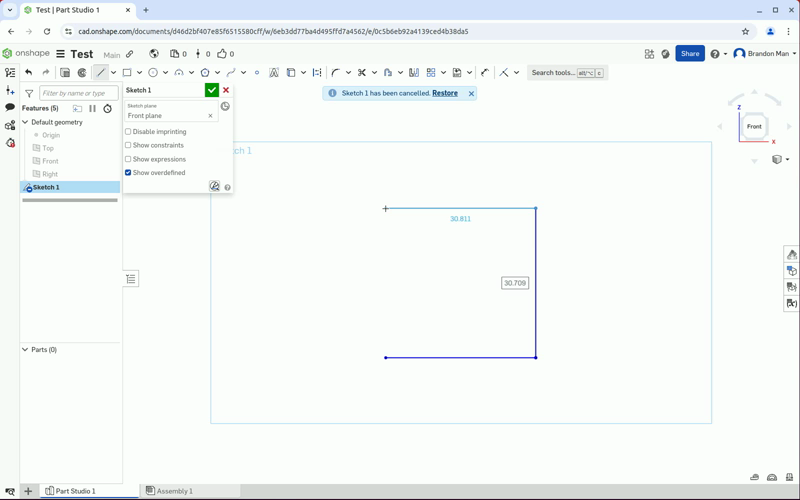
key_up(shift)
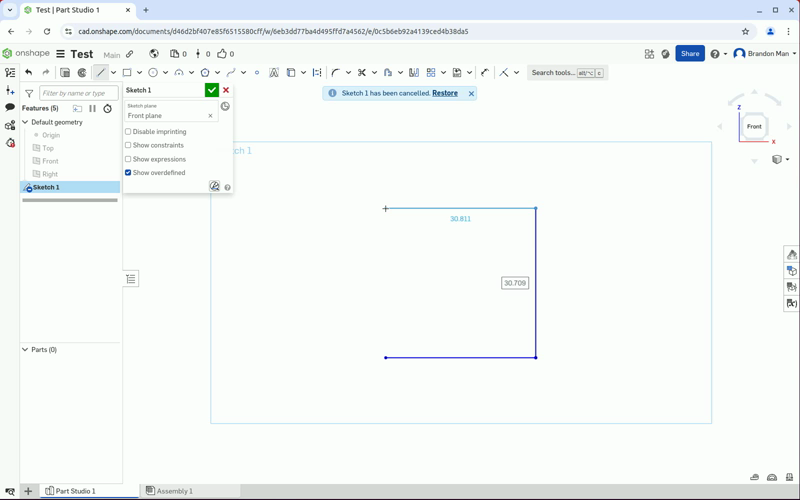
key_down(shift)
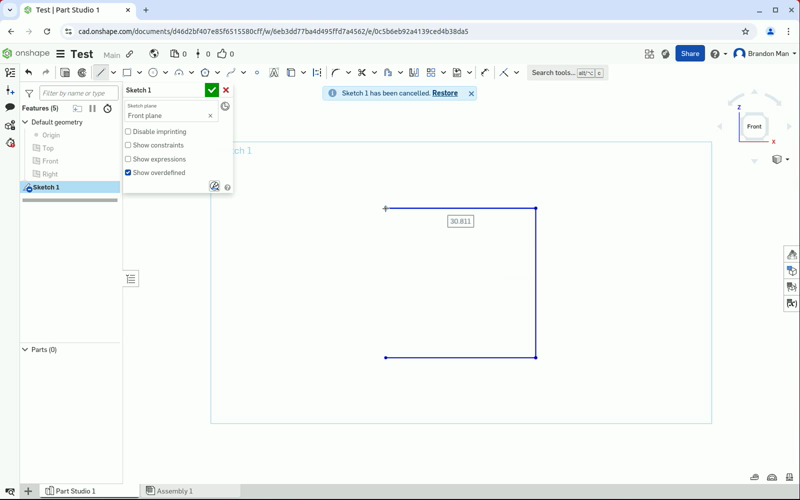
mouse_move(385, 357)
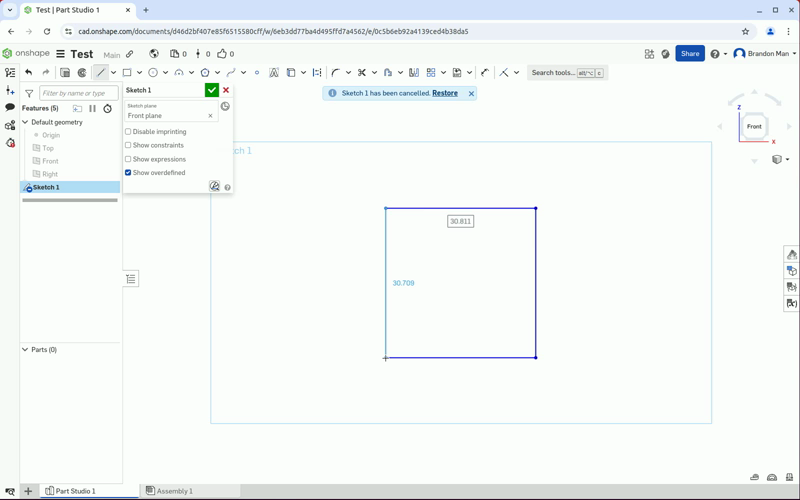
key_up(shift)
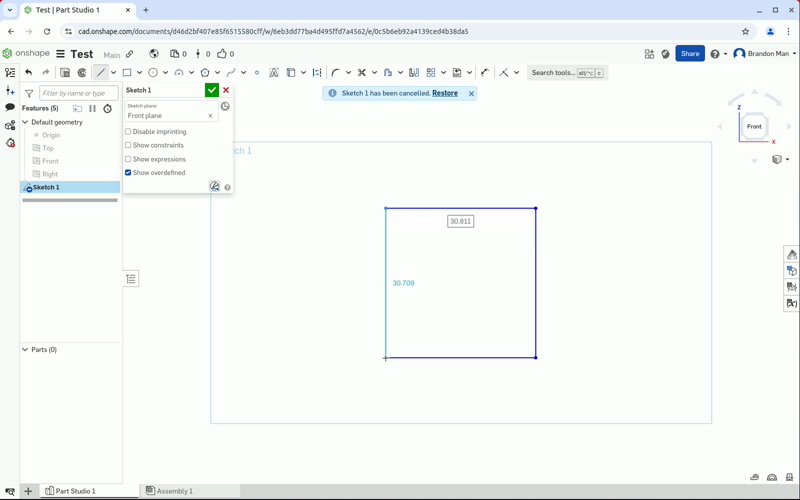
click(385, 357)
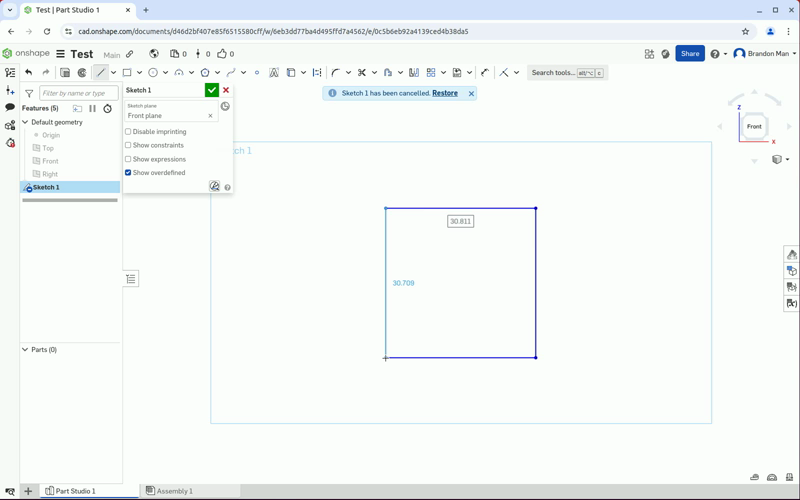
key(esc)
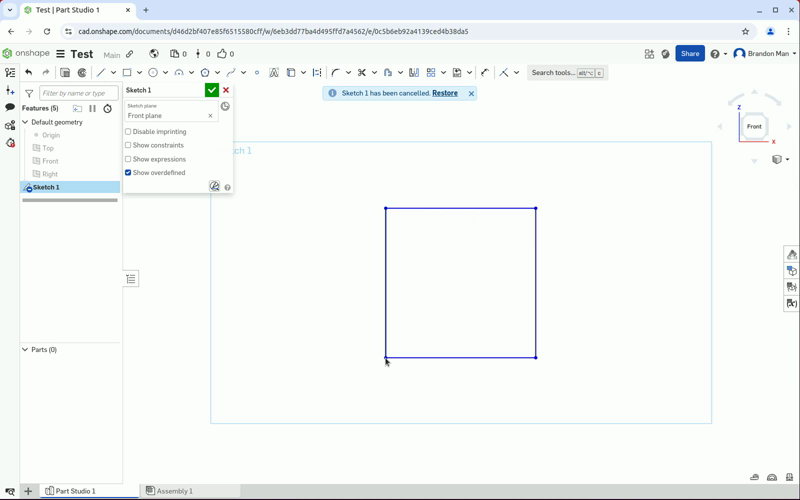
key(c)
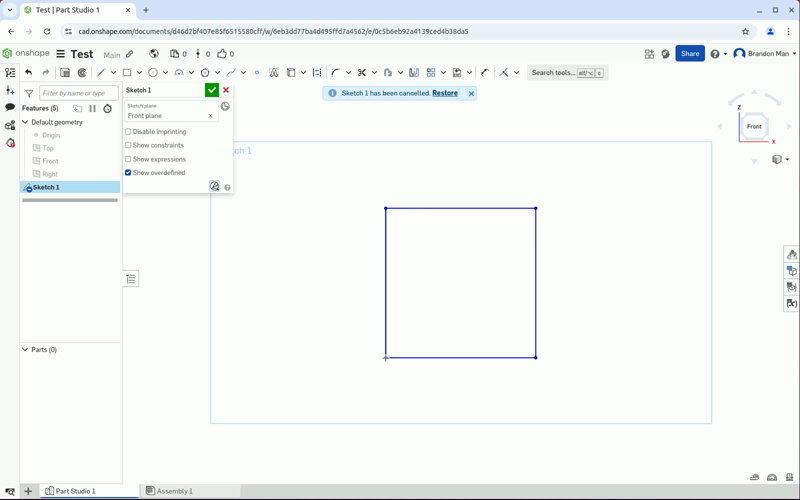
key_down(shift)
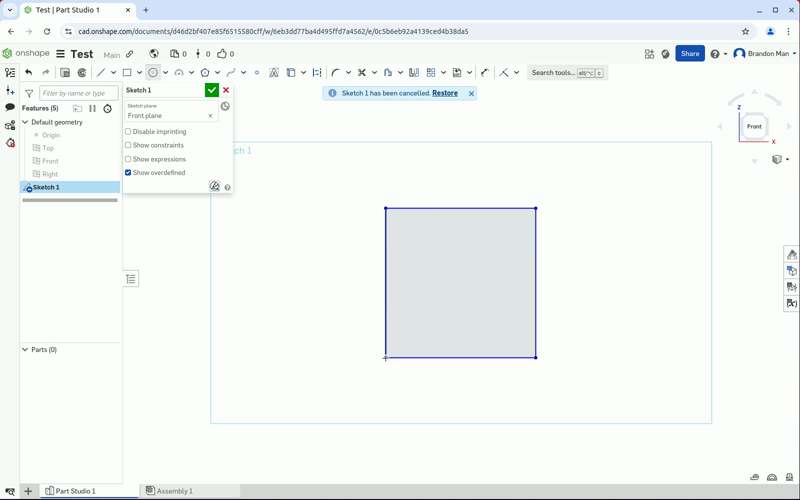
mouse_move(461, 282)
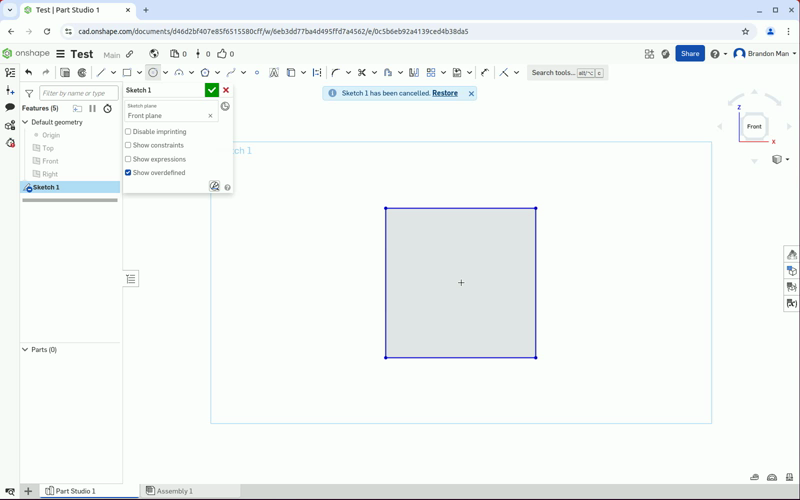
click(461, 282)
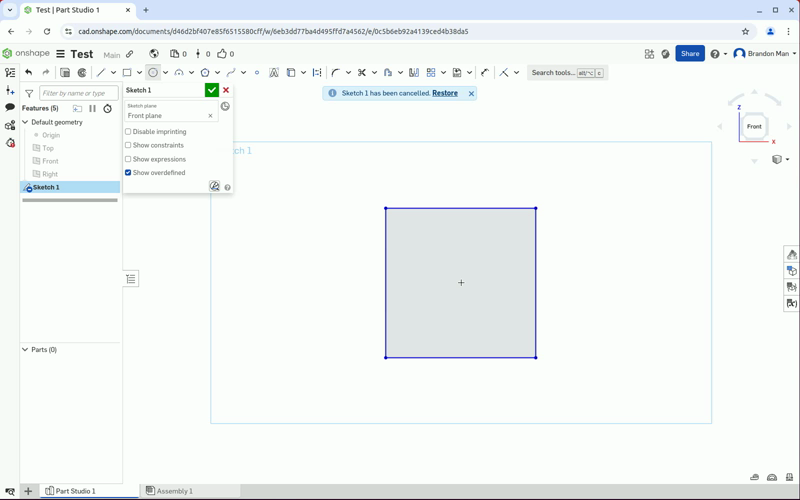
key_up(shift)
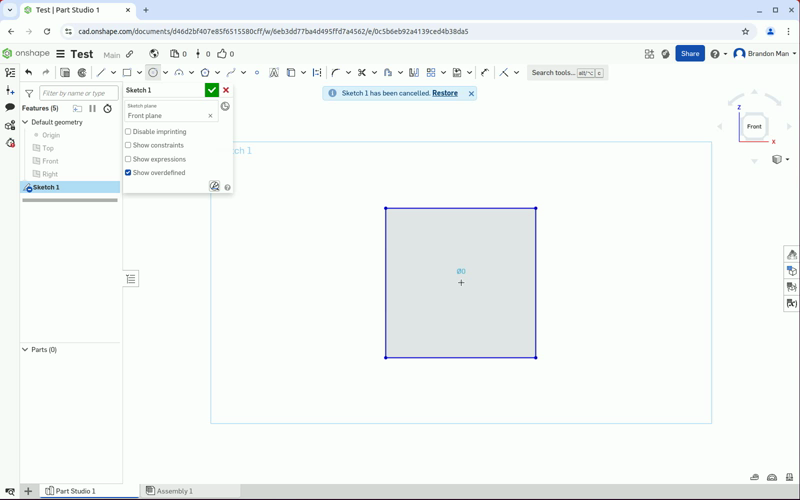
mouse_move(508, 282)
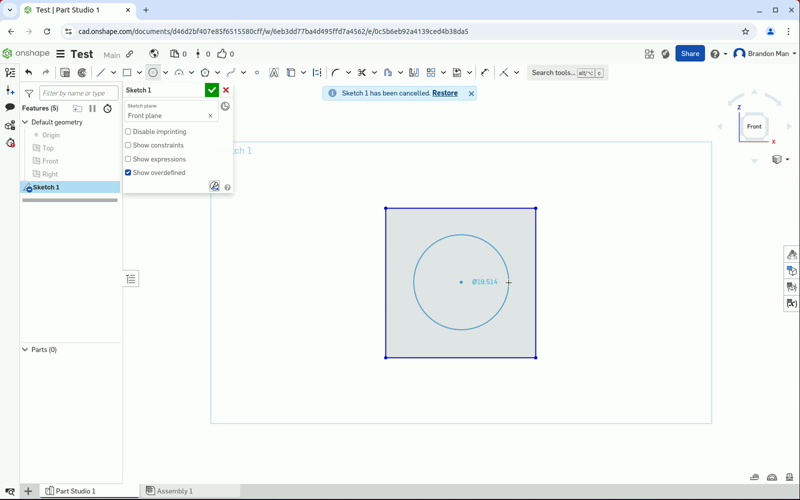
click(508, 282)
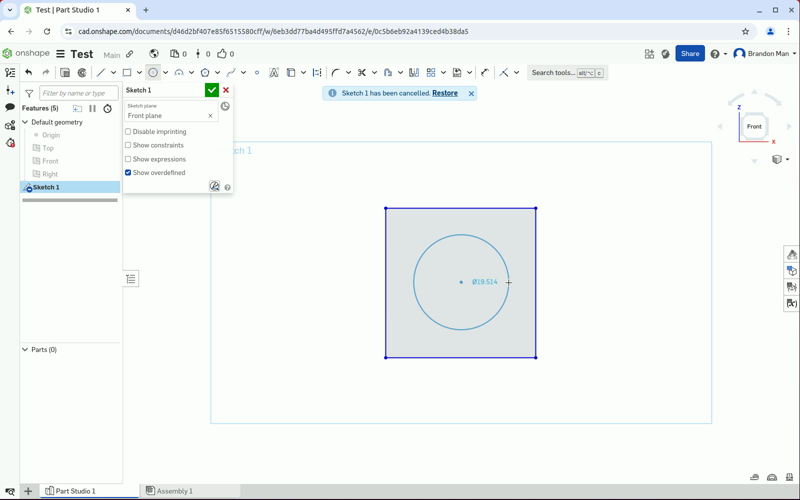
key(esc)
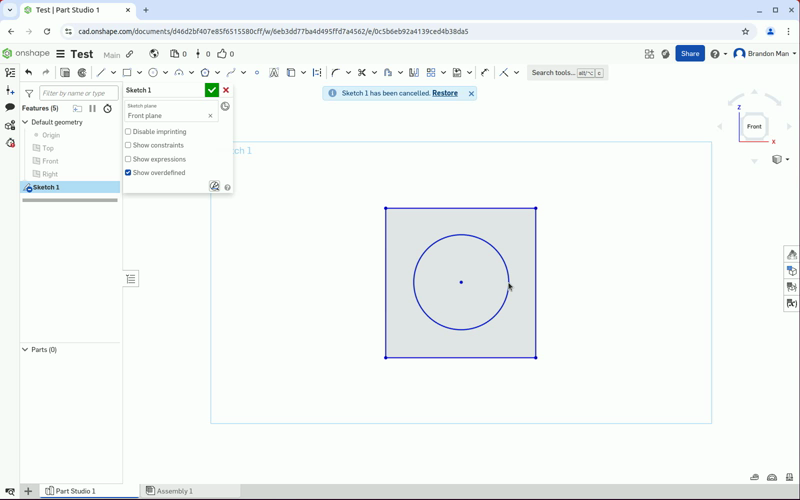
mouse_move(513, 255)
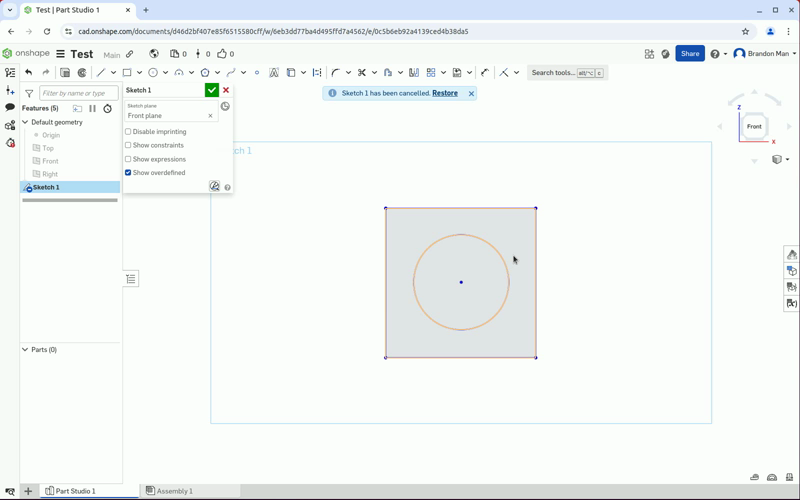
click(513, 255)
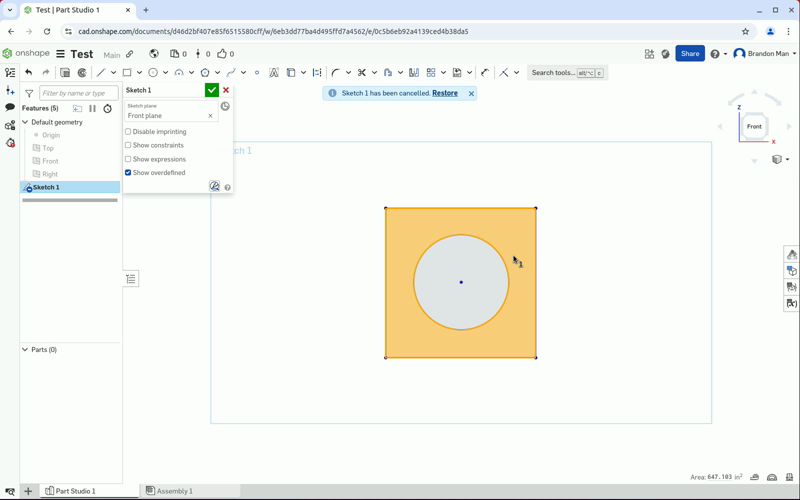
mouse_move(73, 352)
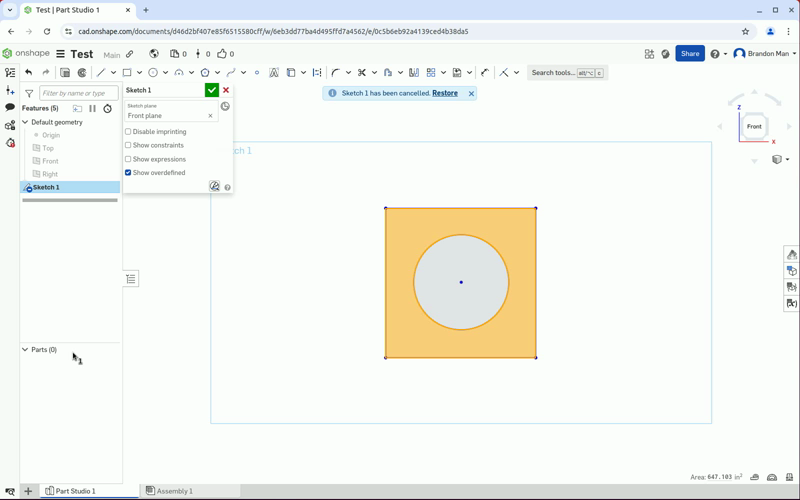
key(shift+y)
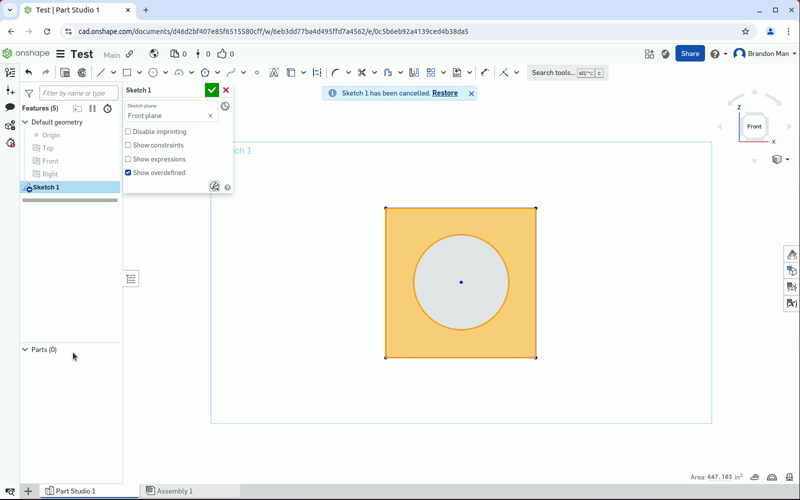
key(shift+e)
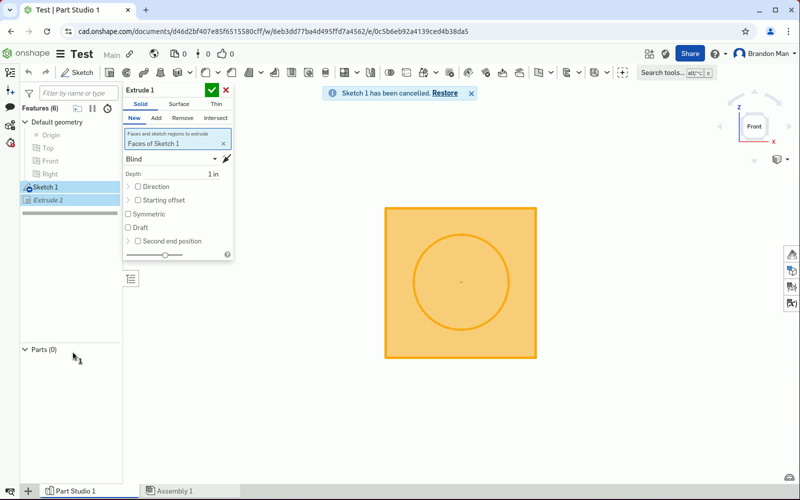
mouse_move(143, 106)
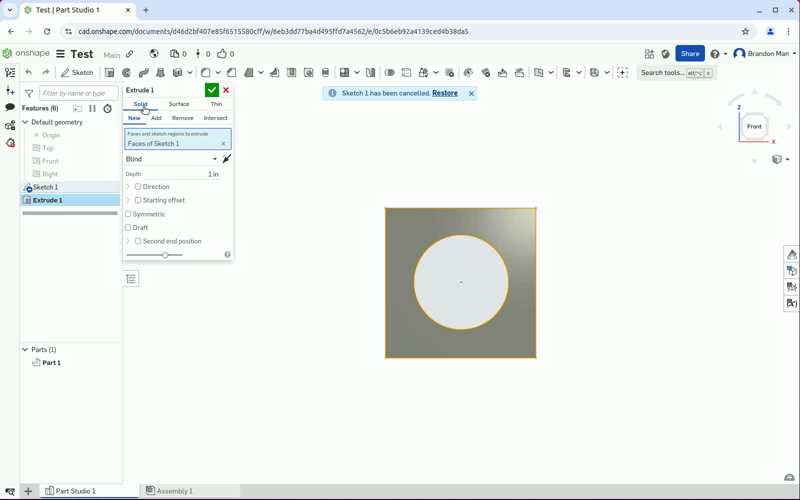
click(143, 106)
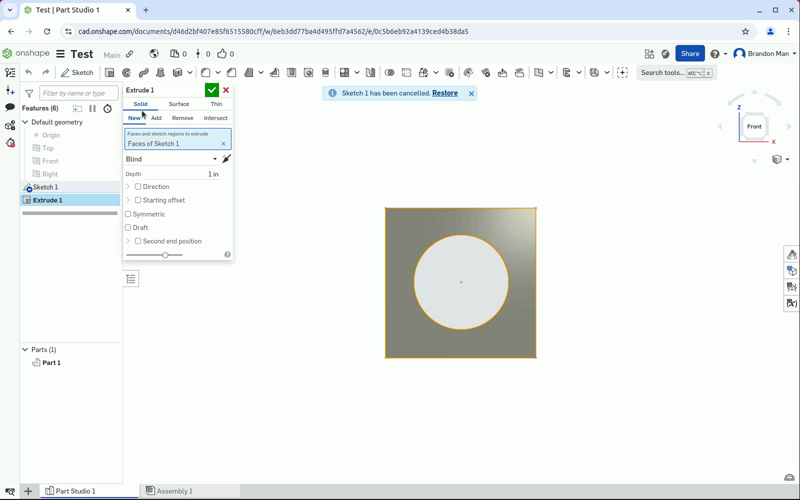
mouse_move(137, 120)
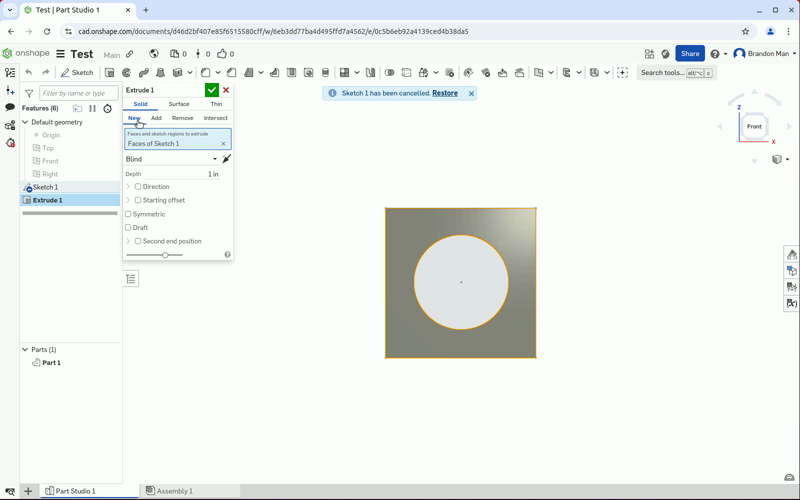
click(137, 120)
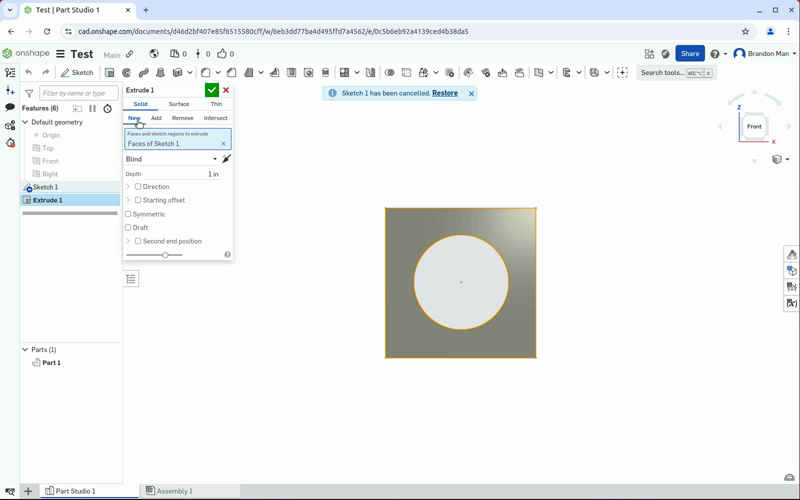
key(tab, 4)
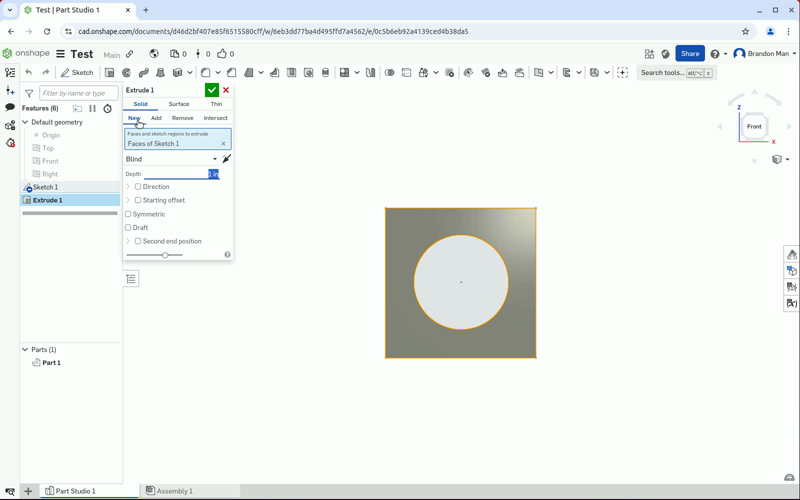
text(-11.554)
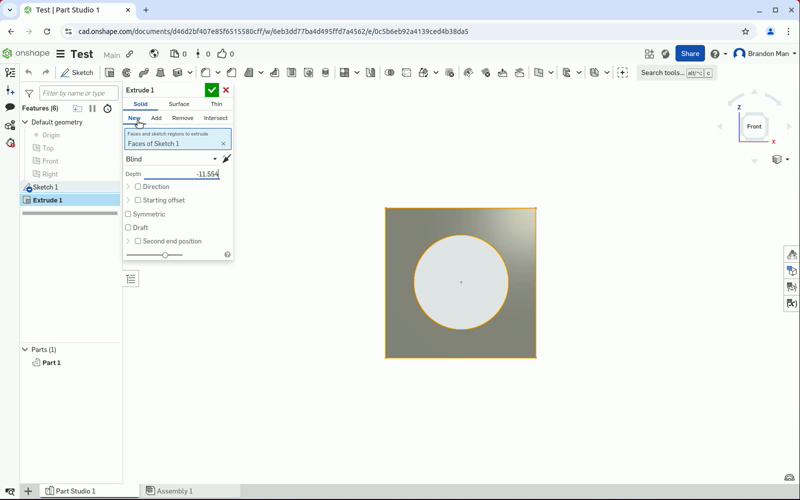
key(enter)
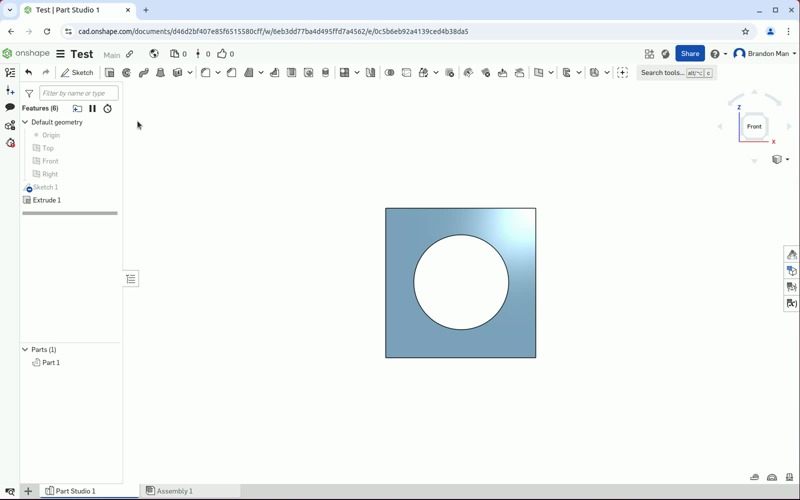
key(shift+h)
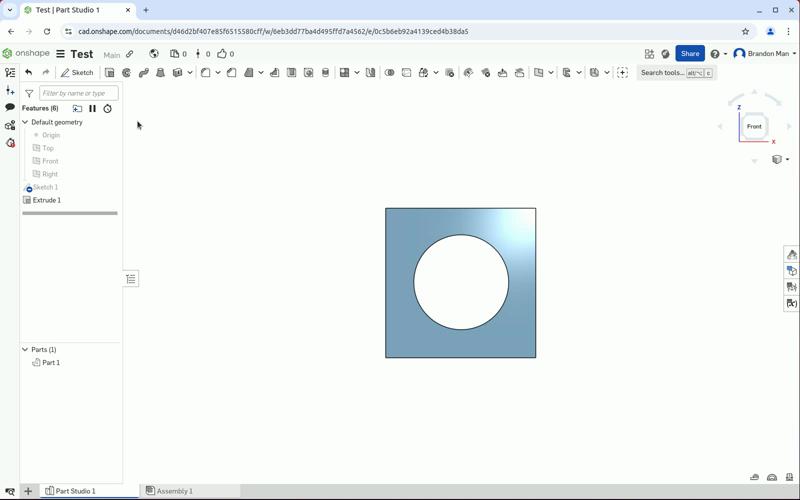
key(shift+h)
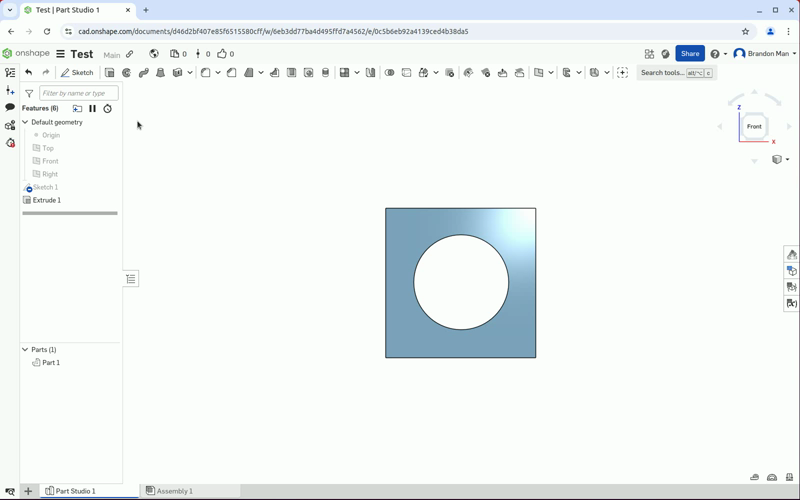
mouse_move(73, 189)
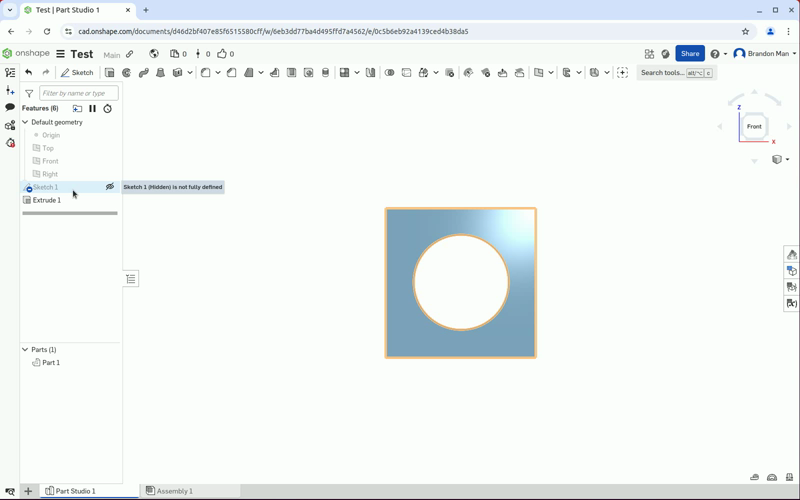
click(73, 189)
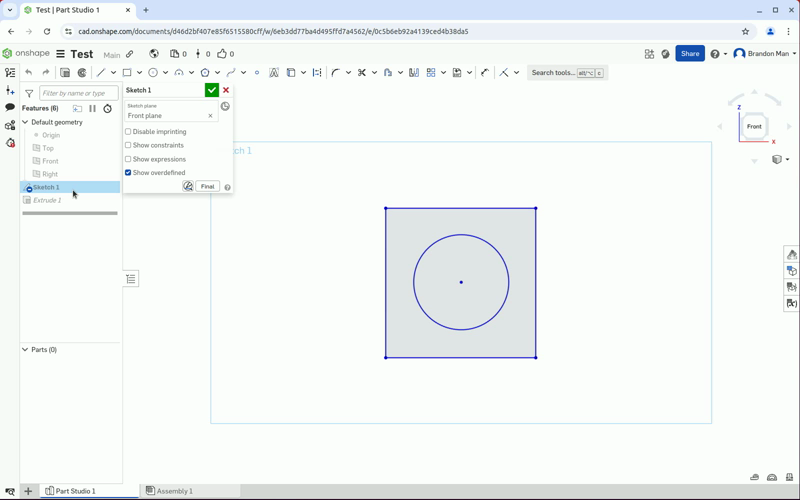
mouse_move(229, 92)
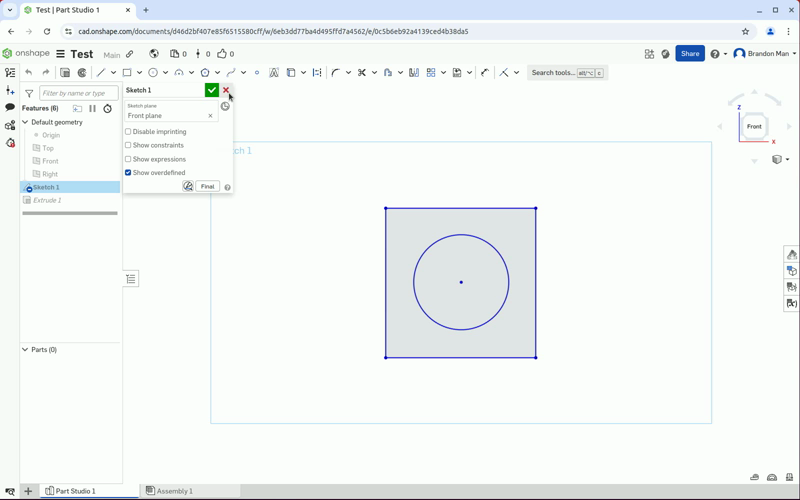
click(229, 92)
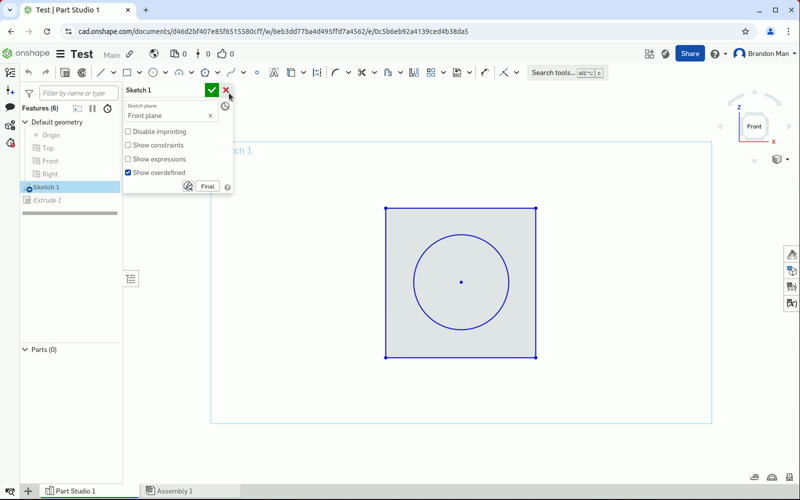
key(shift+s)
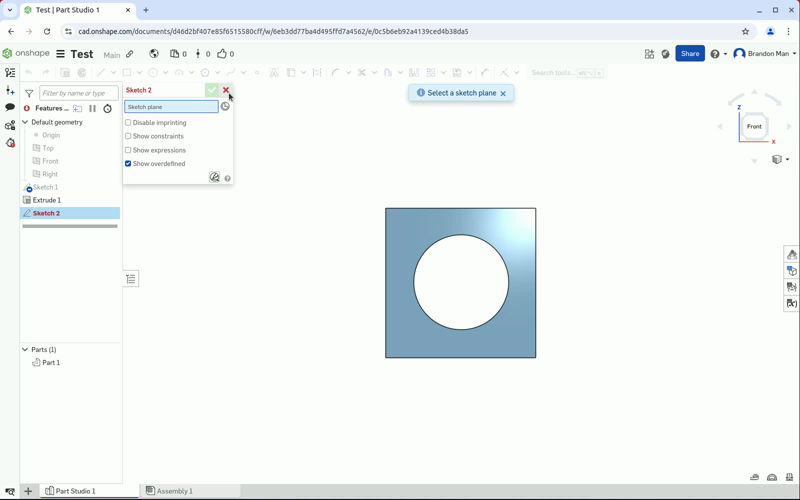
mouse_move(73, 163)
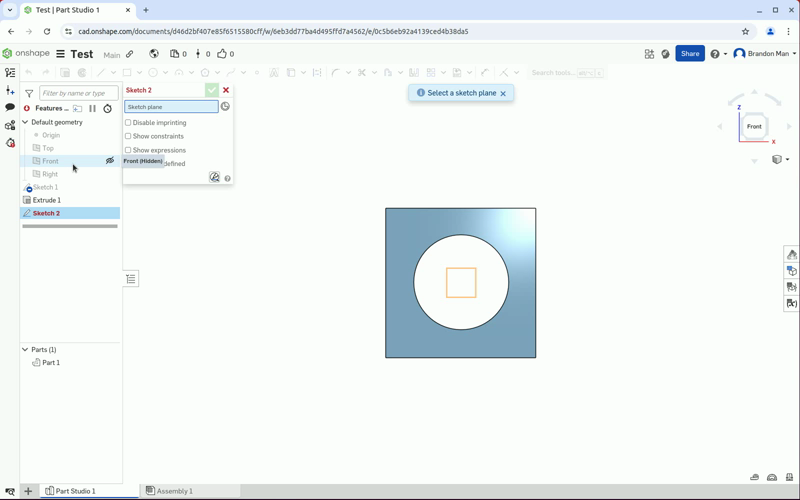
click(73, 163)
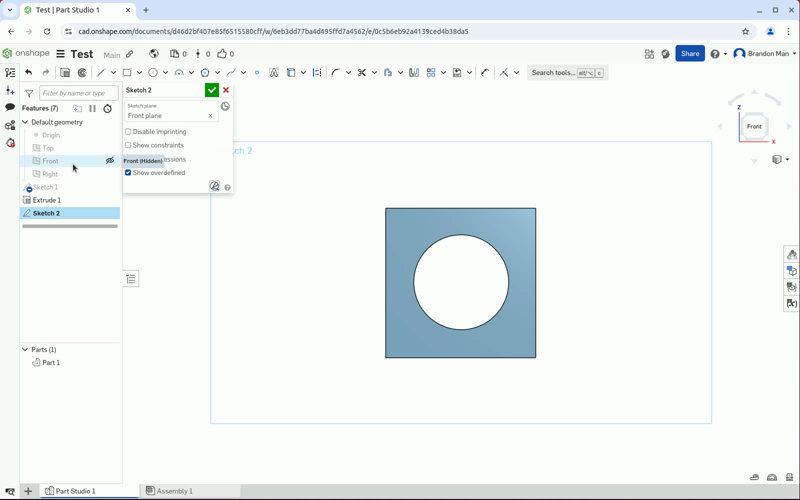
mouse_move(73, 352)
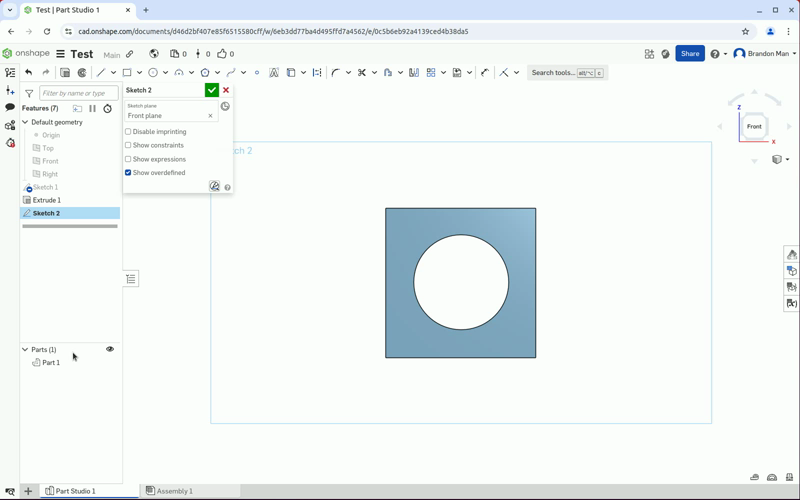
key(y)
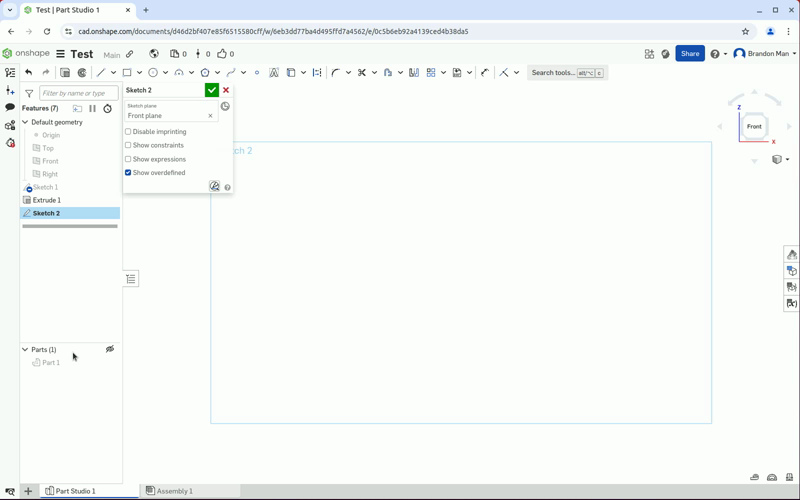
key(l)
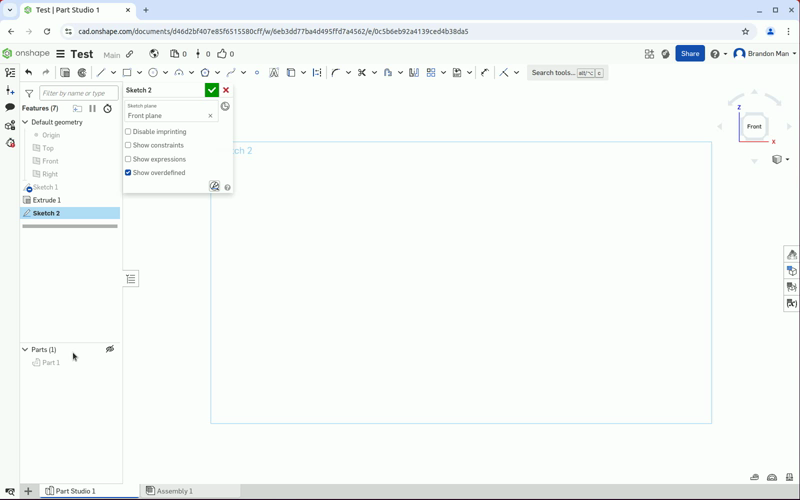
key_down(shift)
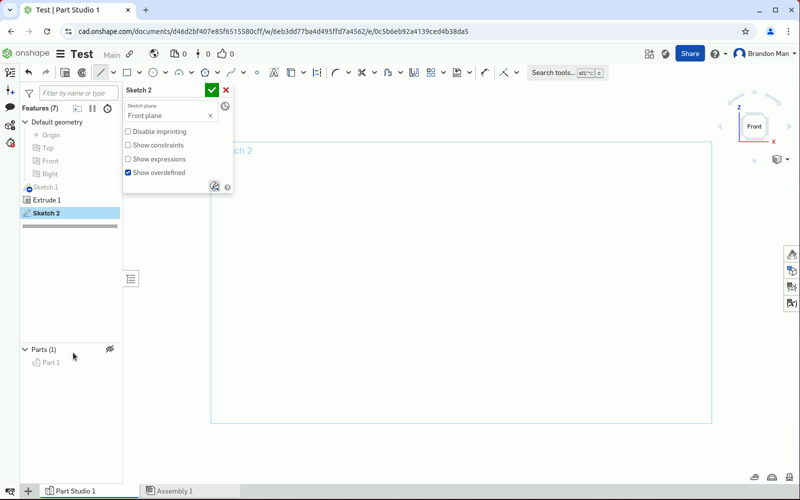
mouse_move(348, 395)
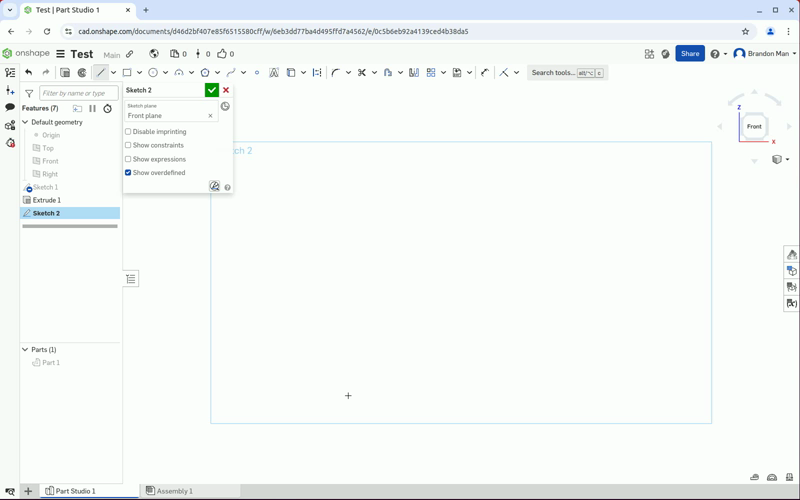
click(348, 395)
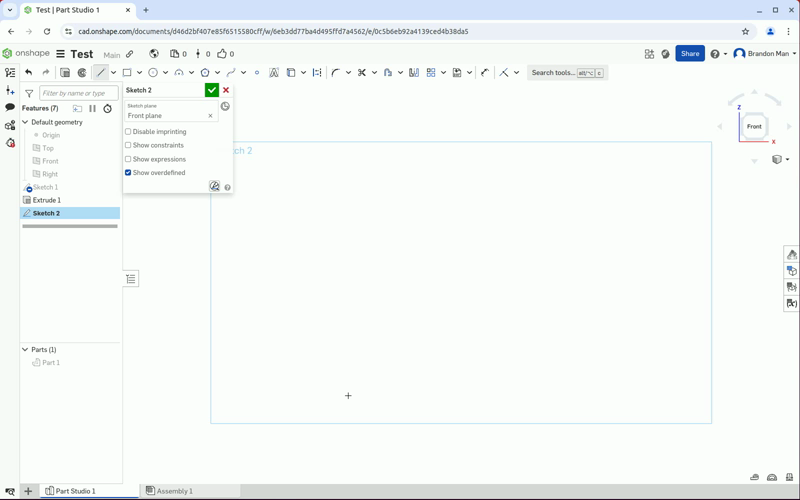
key_up(shift)
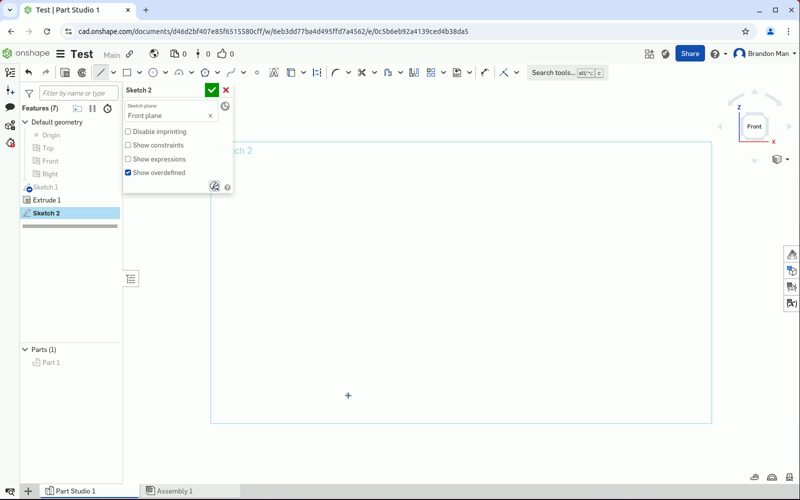
key_down(shift)
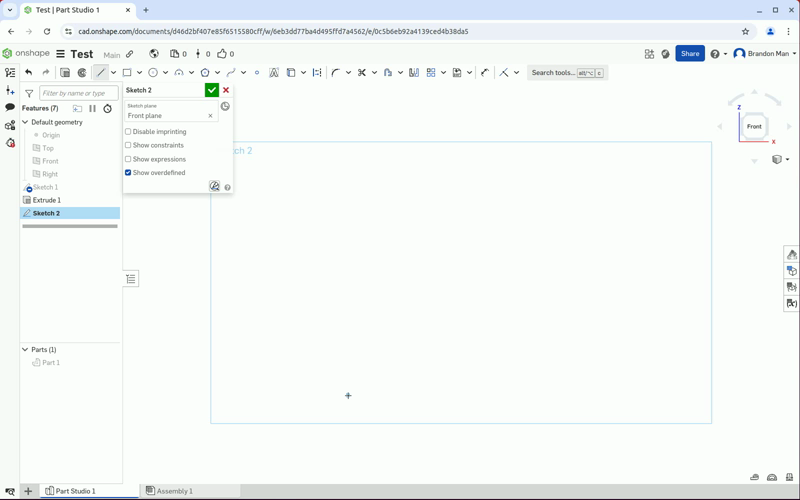
mouse_move(572, 395)
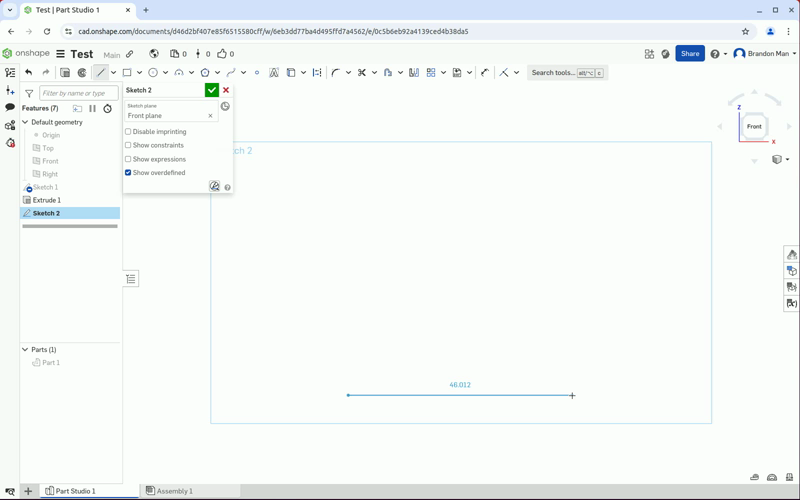
click(572, 395)
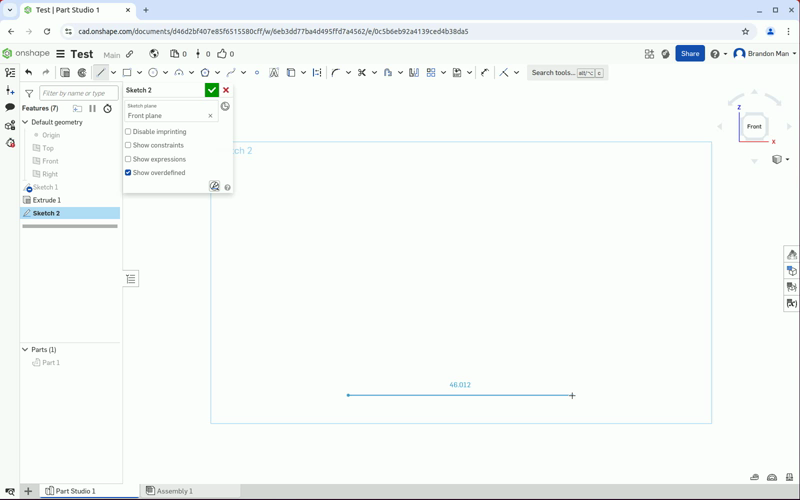
key_up(shift)
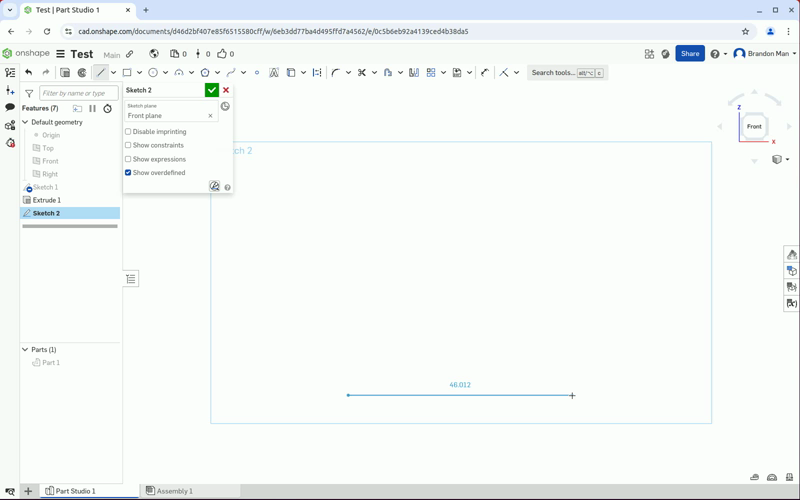
key_down(shift)
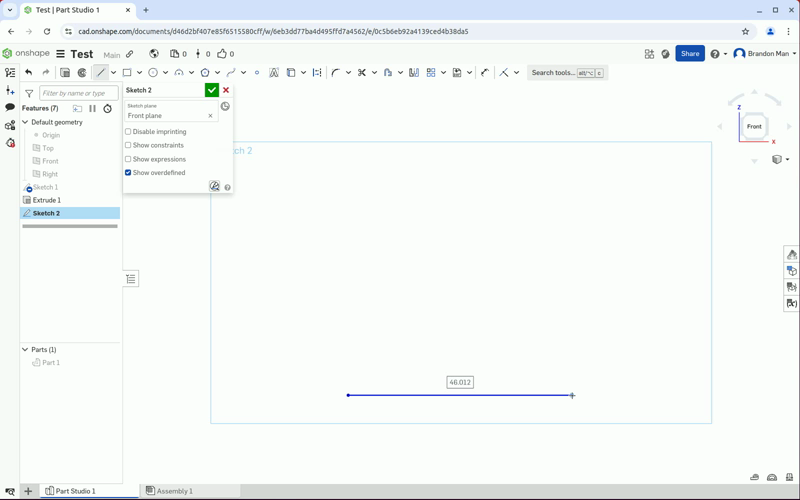
mouse_move(572, 171)
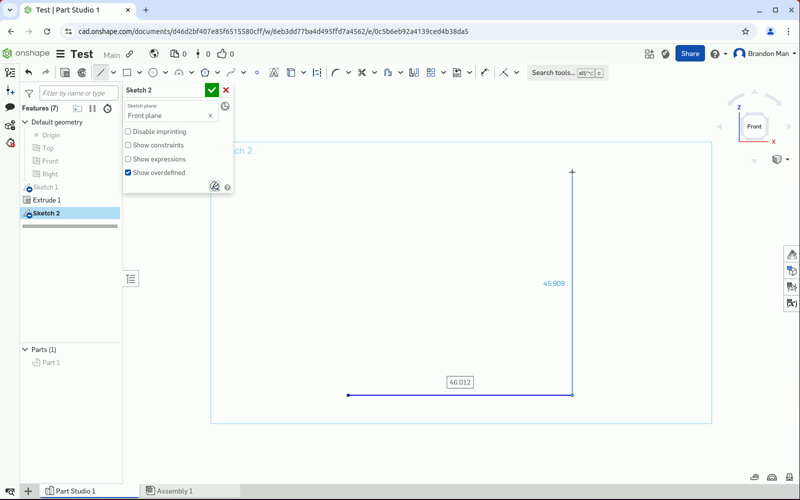
click(572, 171)
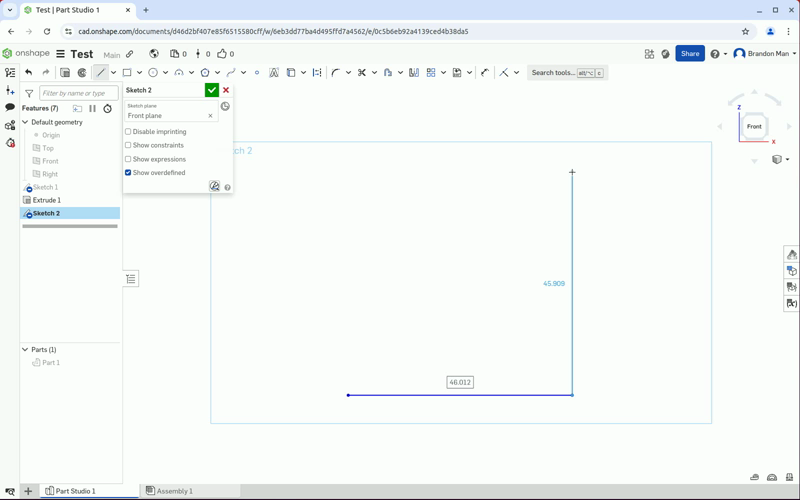
key_up(shift)
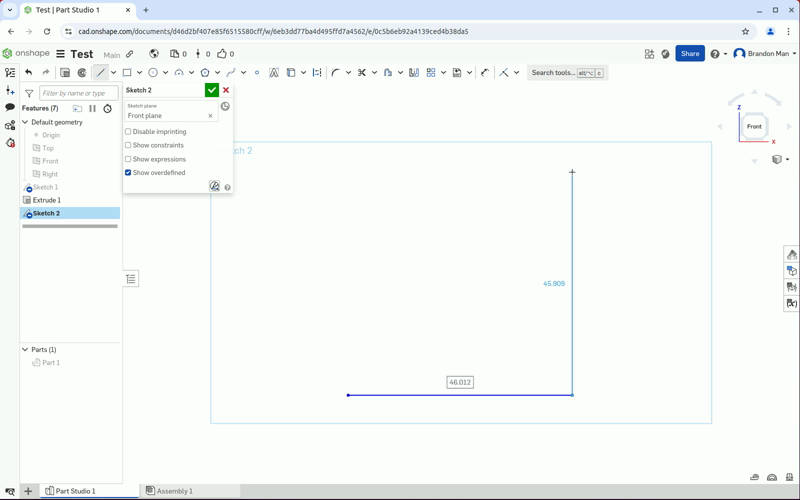
key_down(shift)
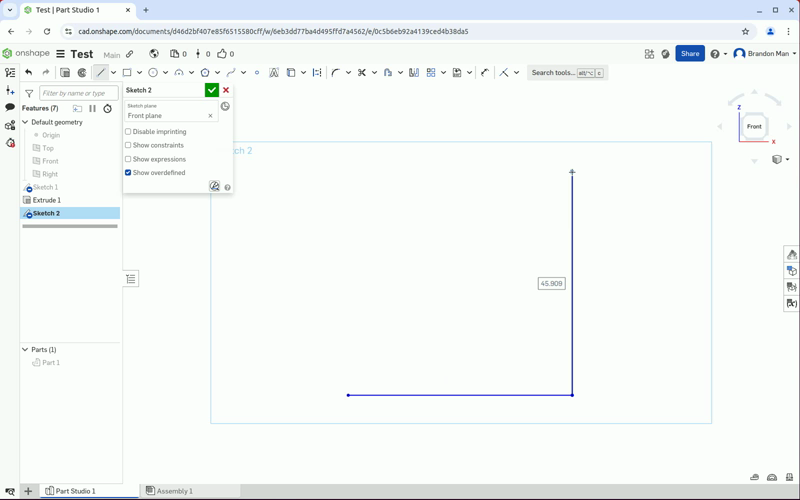
mouse_move(348, 171)
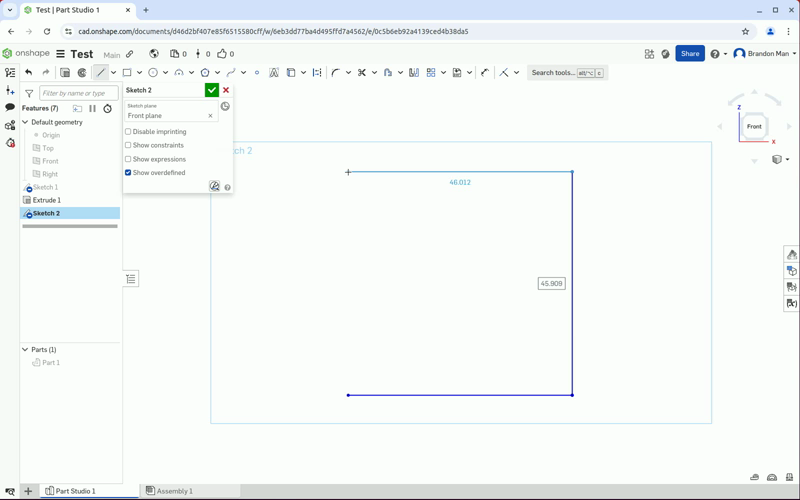
click(348, 171)
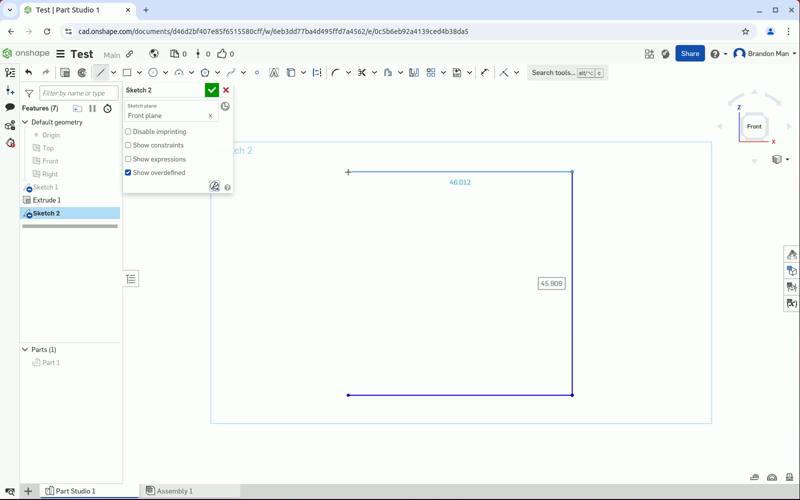
key_up(shift)
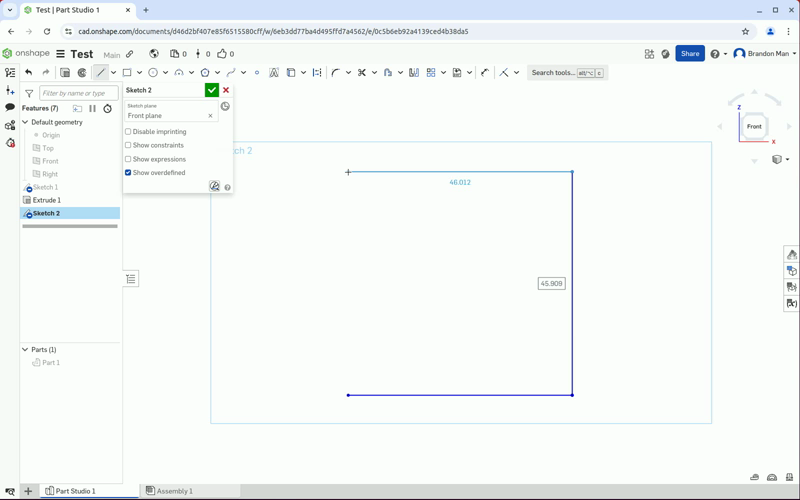
key_down(shift)
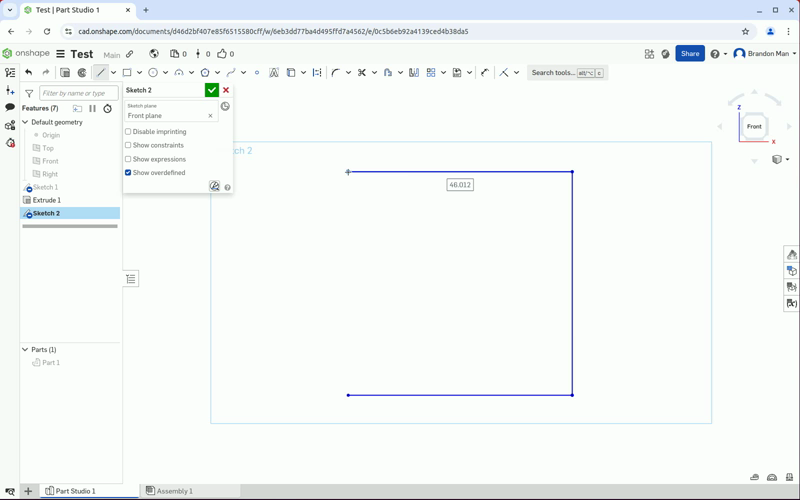
mouse_move(348, 395)
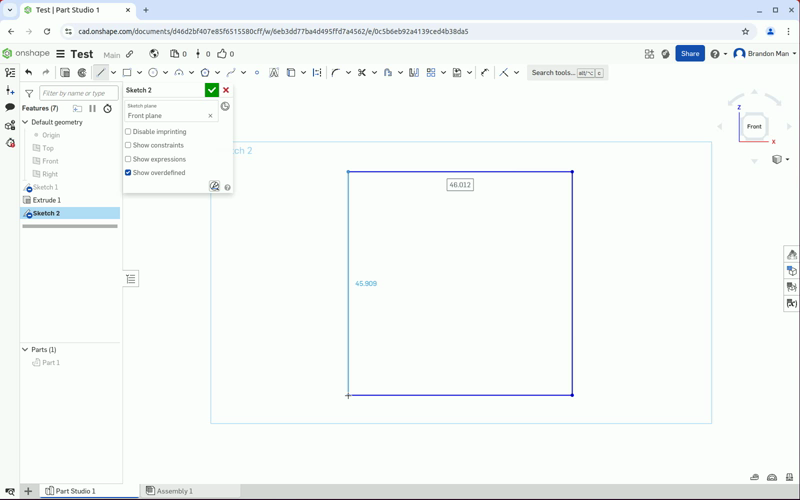
key_up(shift)
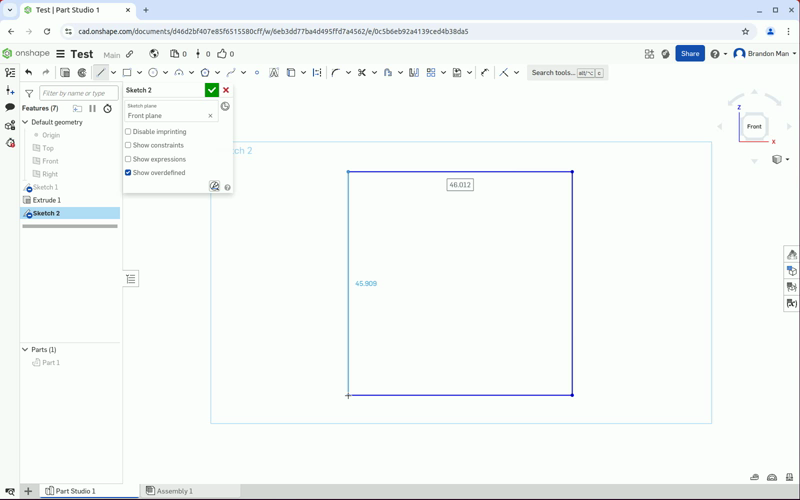
click(348, 395)
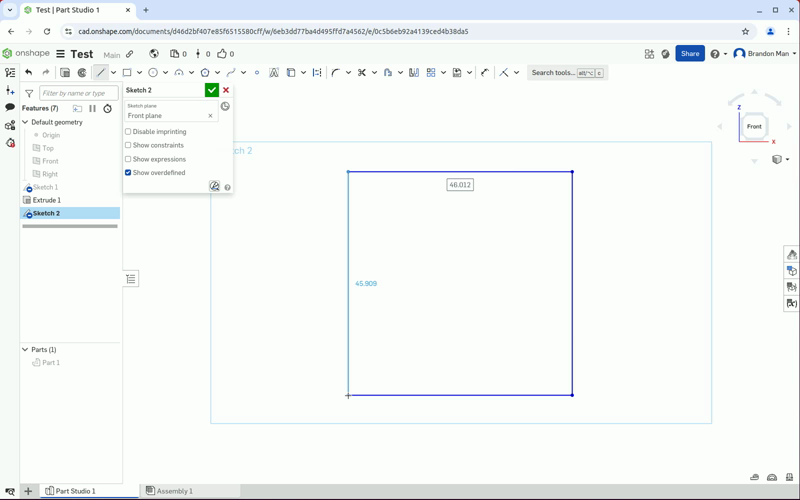
key(esc)
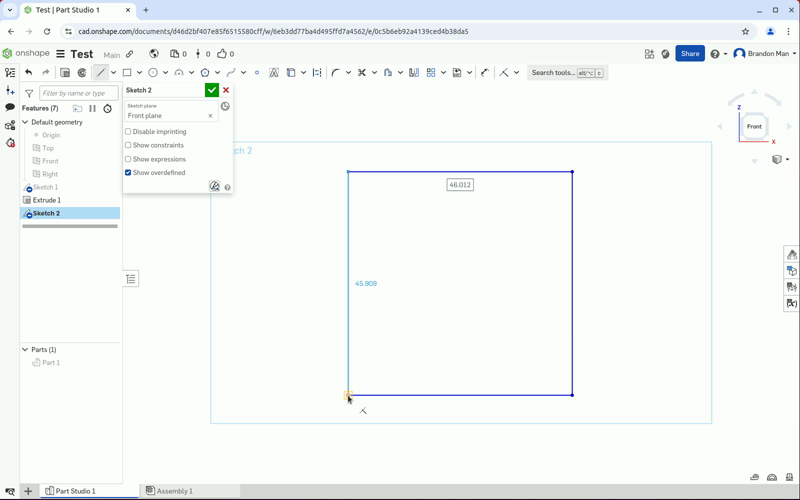
key(l)
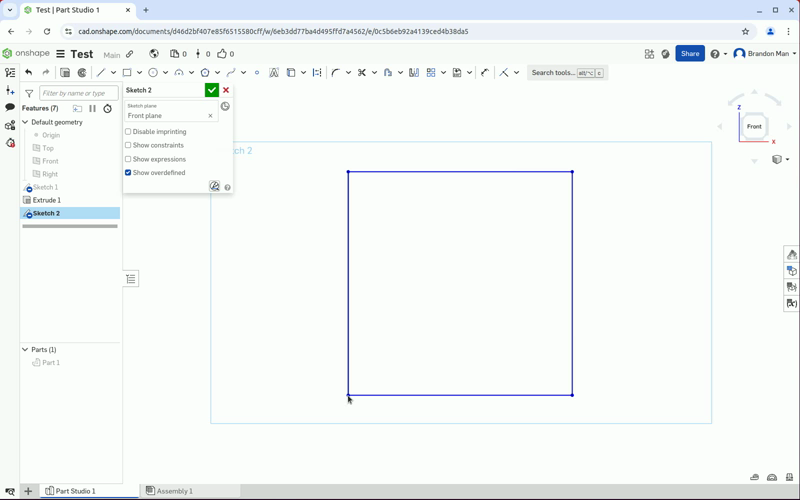
key_down(shift)
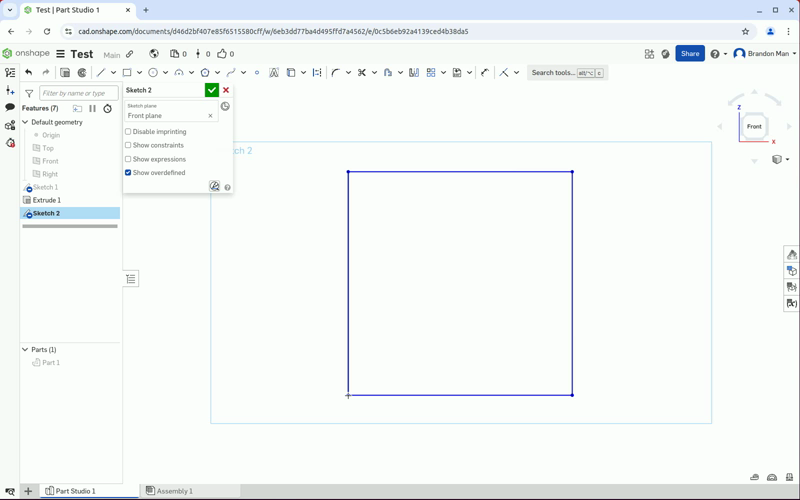
mouse_move(386, 357)
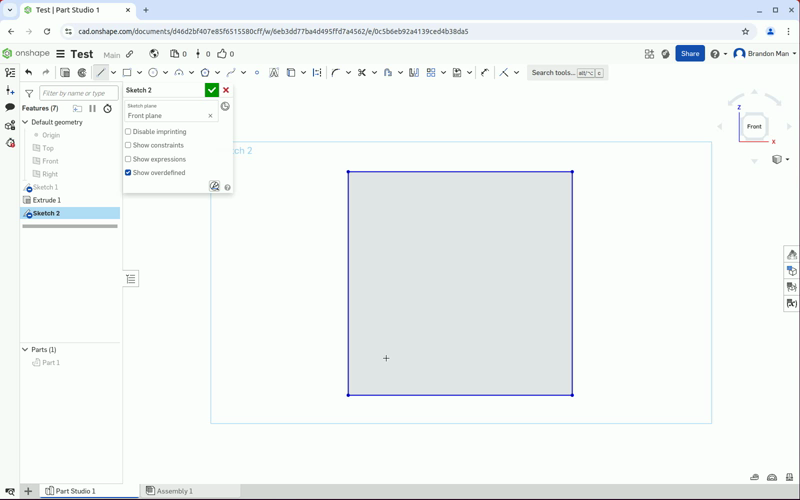
click(386, 357)
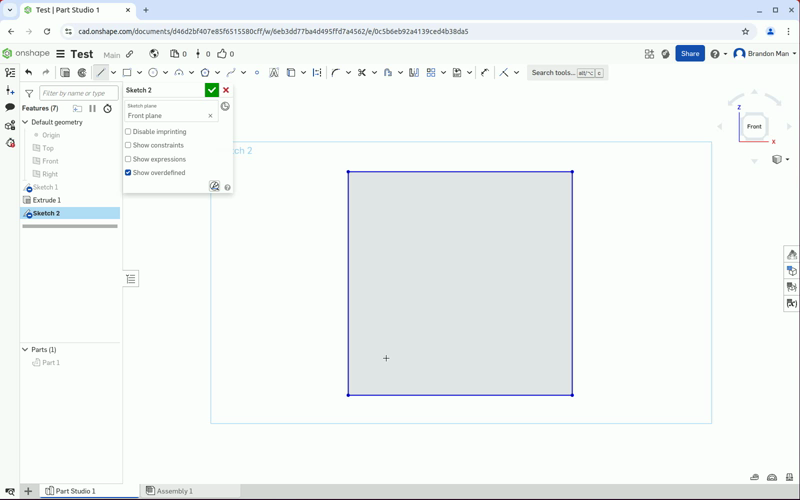
key_up(shift)
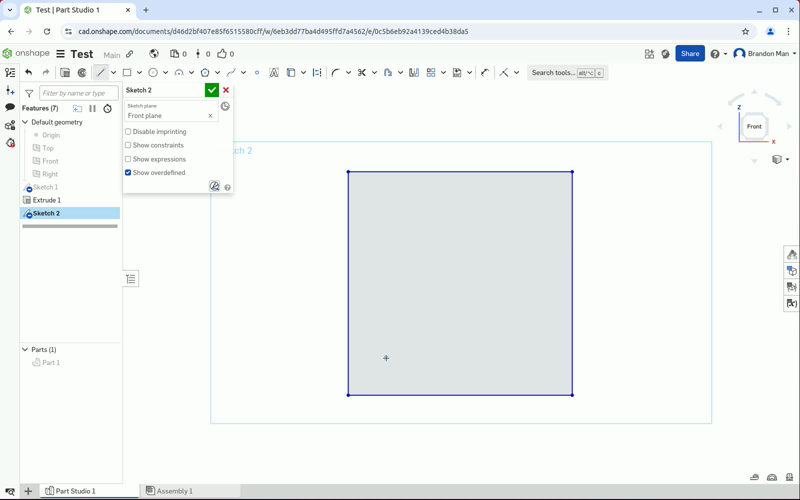
key_down(shift)
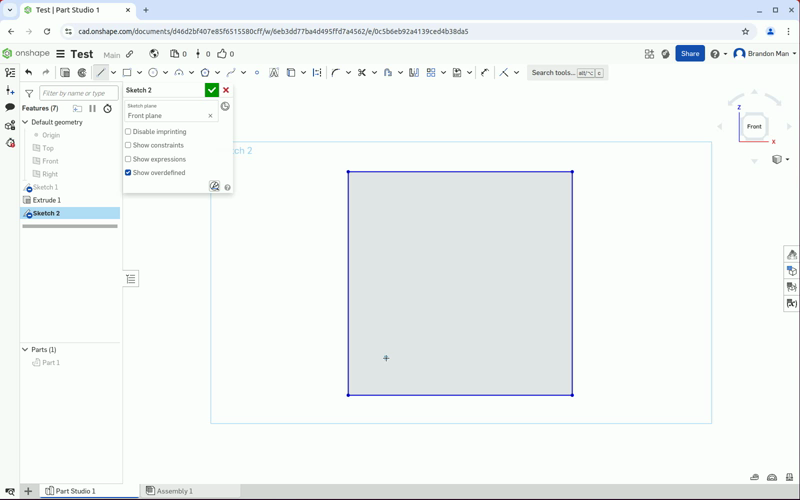
mouse_move(534, 357)
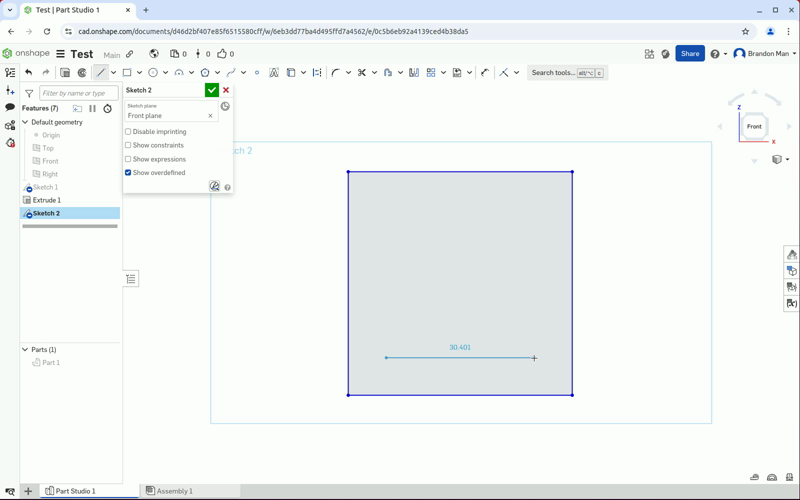
click(534, 357)
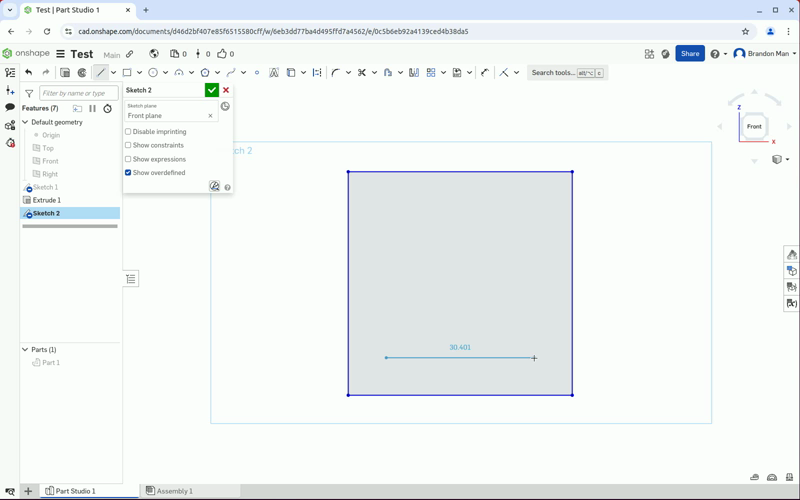
key_up(shift)
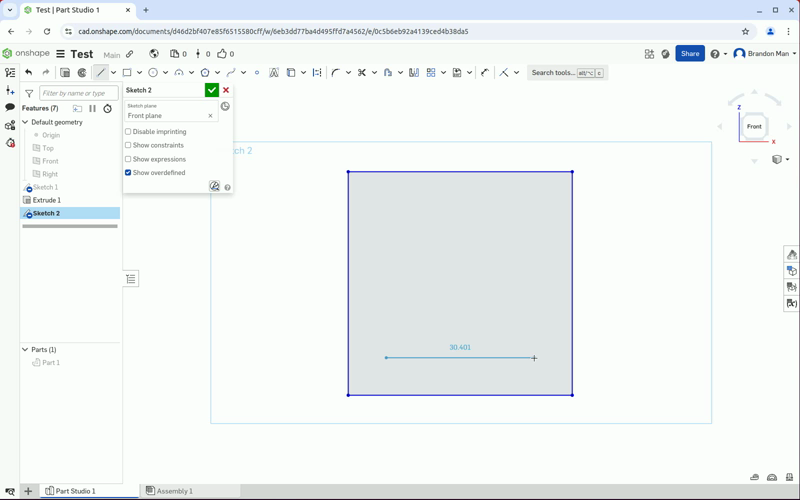
key_down(shift)
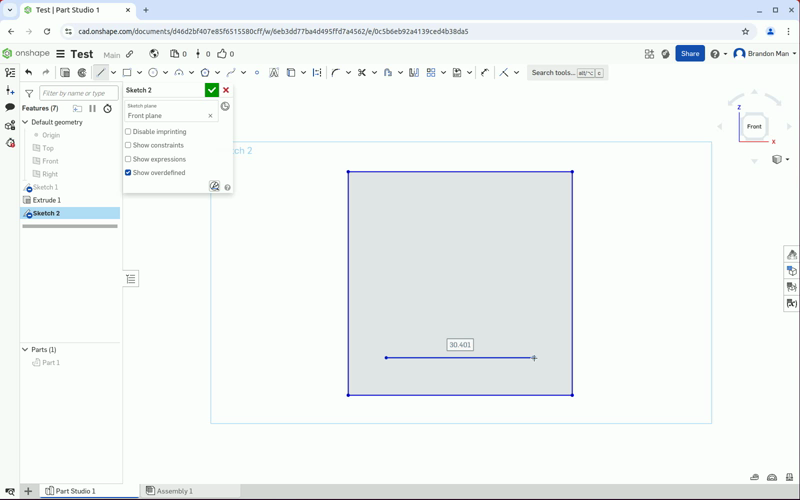
mouse_move(534, 209)
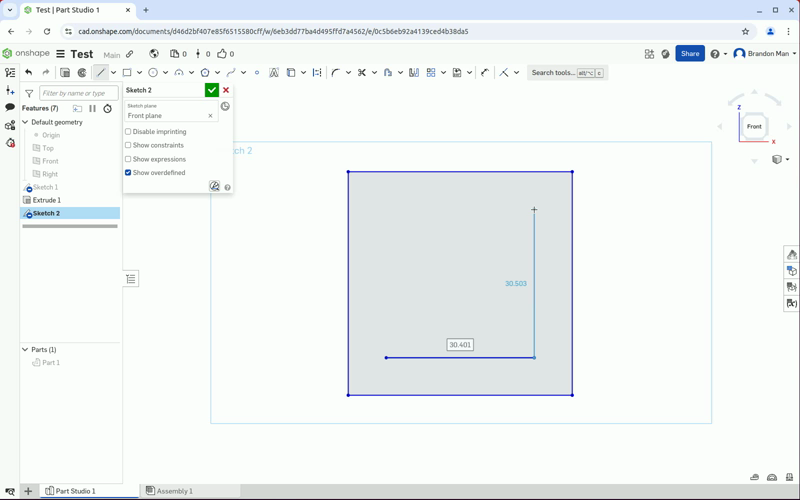
click(534, 209)
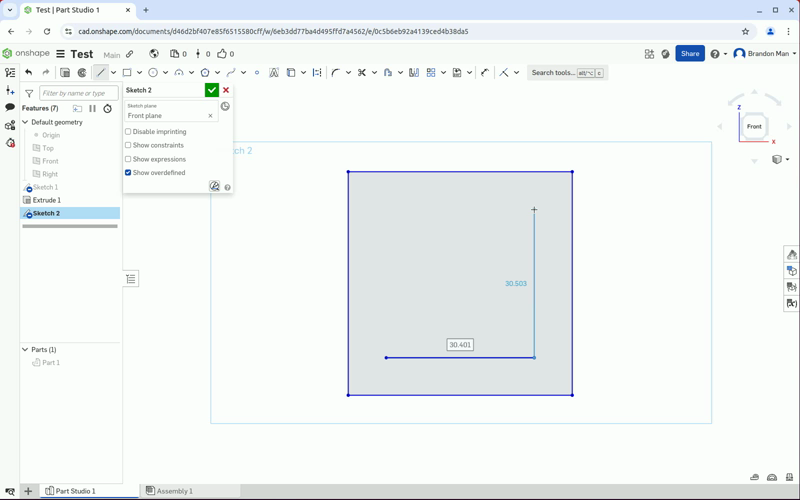
key_up(shift)
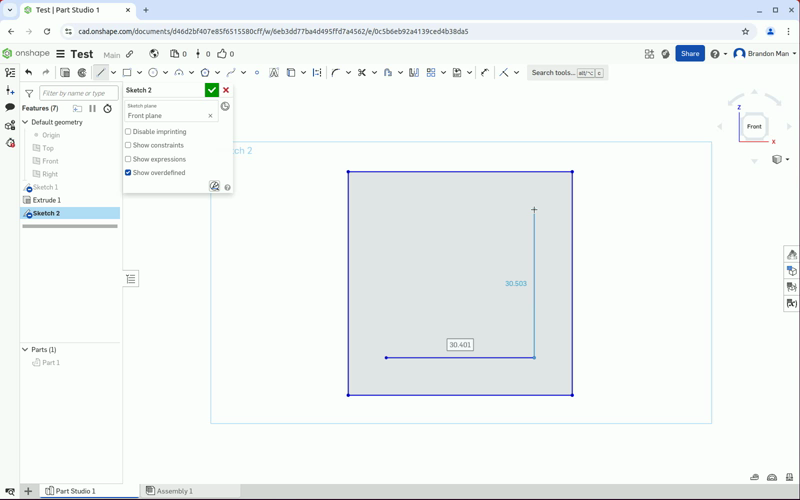
key_down(shift)
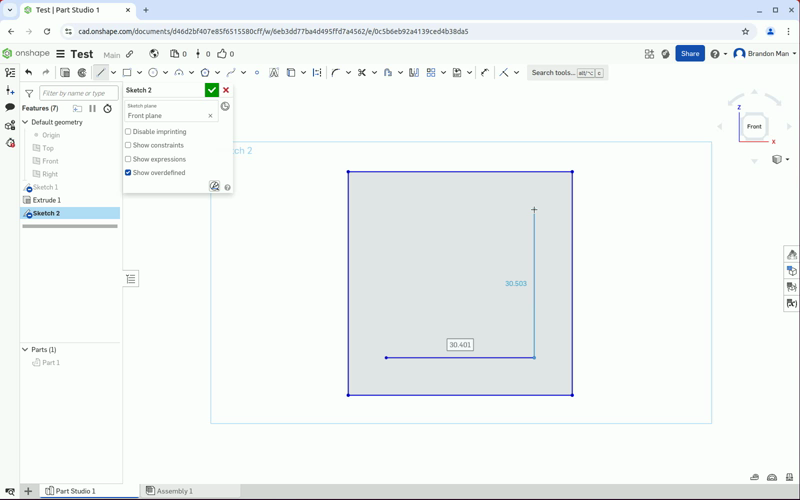
mouse_move(386, 209)
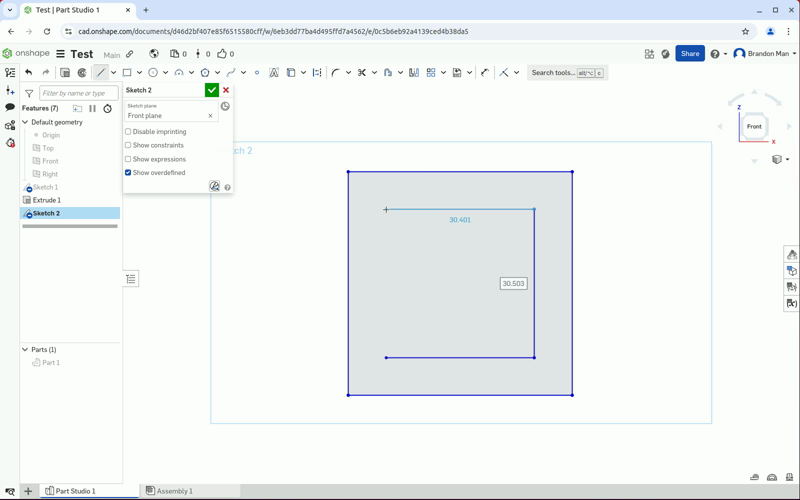
click(386, 209)
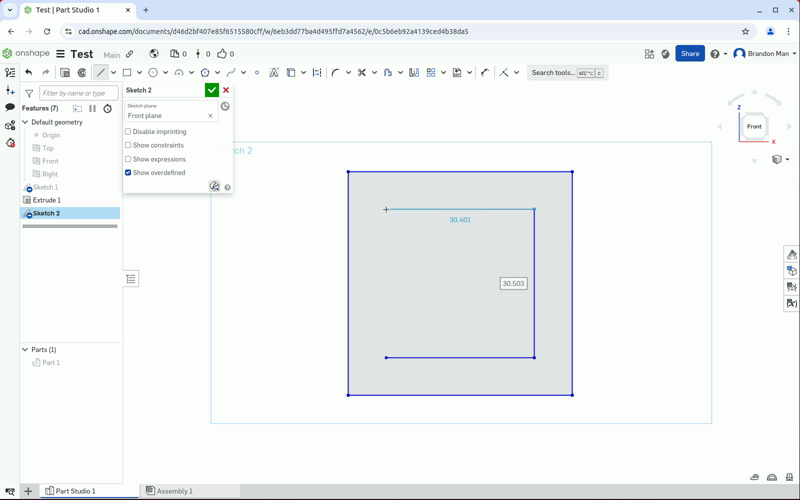
key_up(shift)
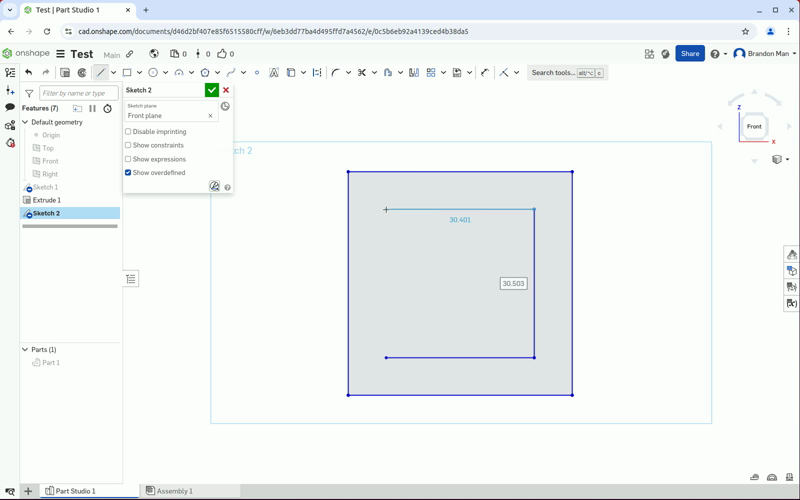
key_down(shift)
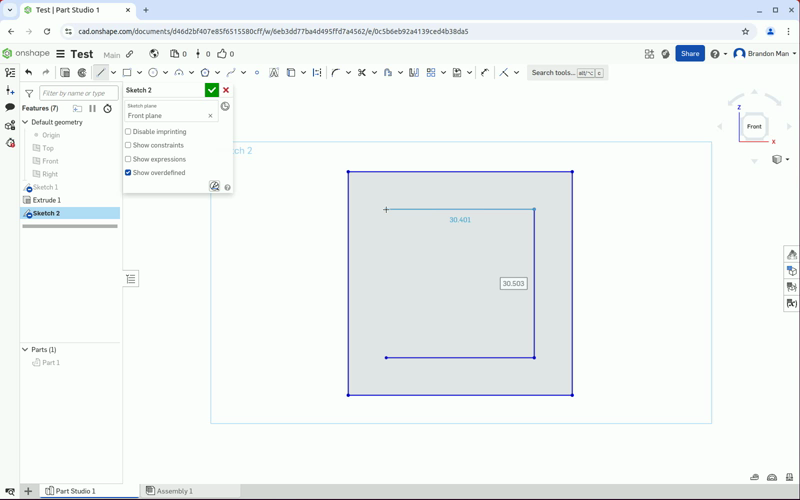
mouse_move(386, 357)
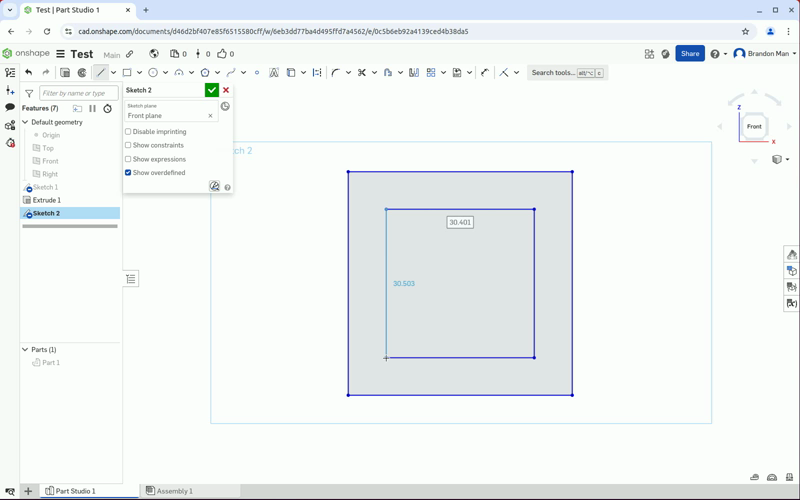
key_up(shift)
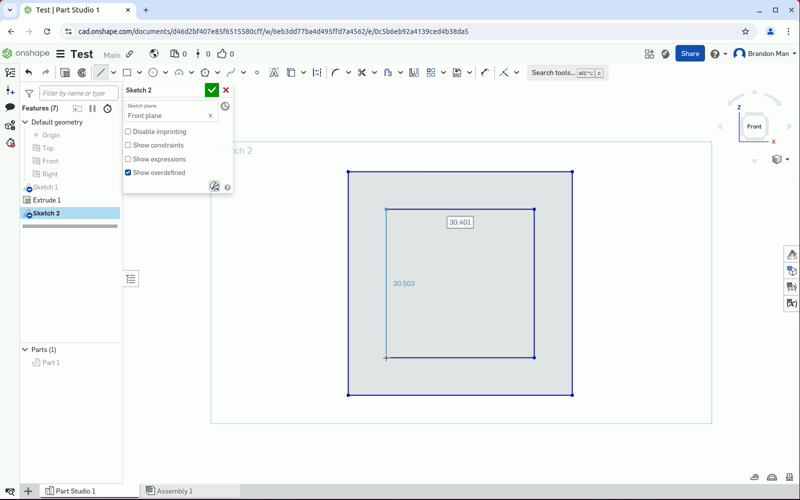
click(386, 357)
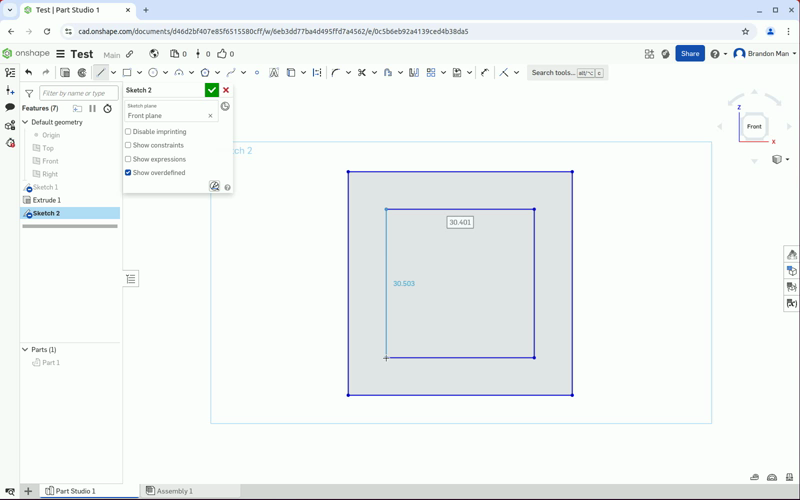
key(esc)
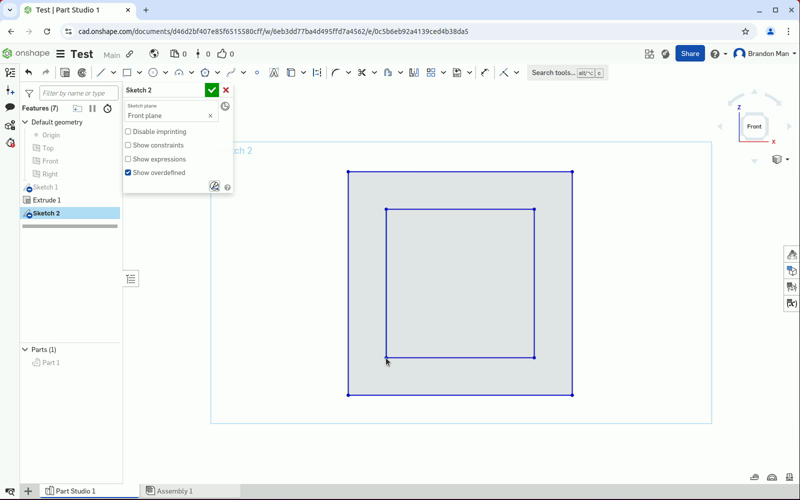
mouse_move(381, 191)
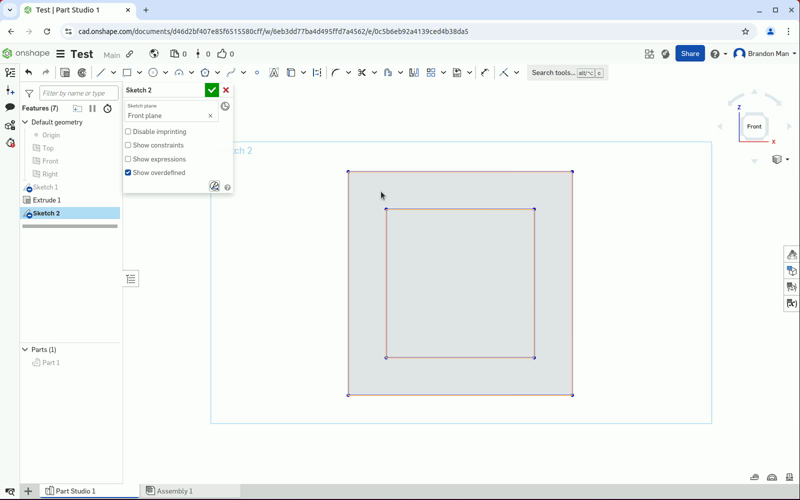
click(381, 191)
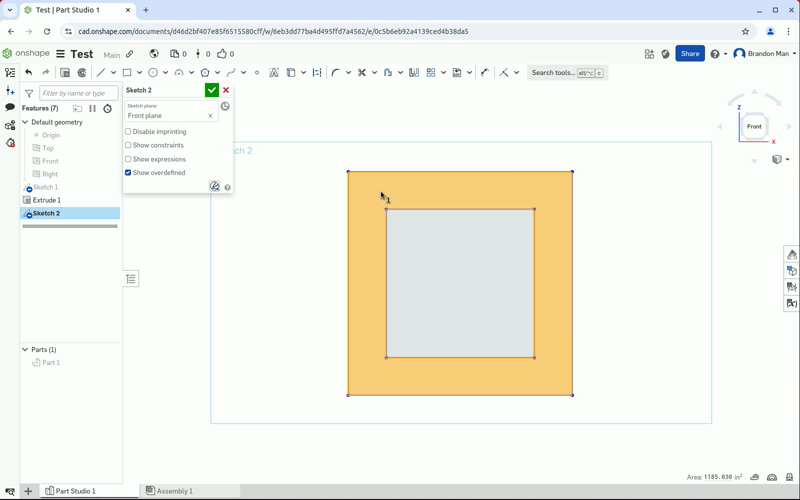
mouse_move(73, 352)
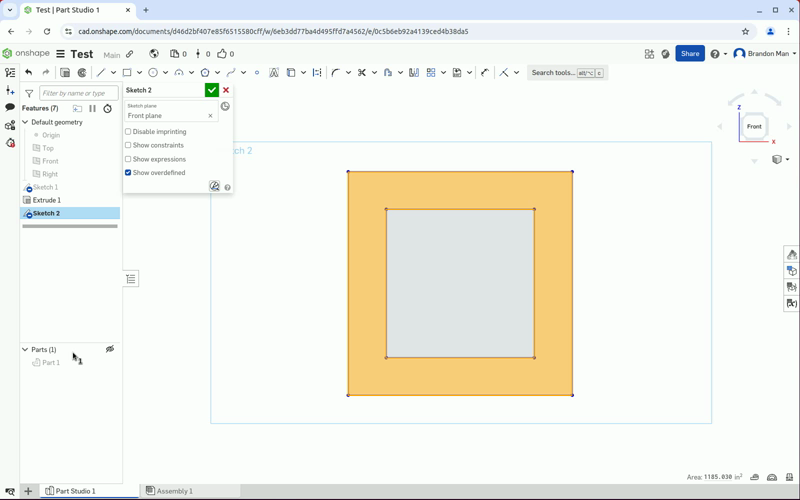
key(shift+y)
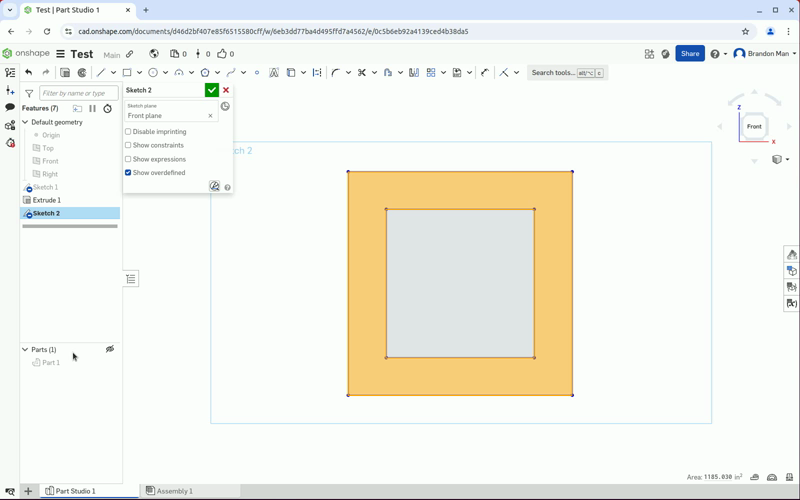
key(shift+e)
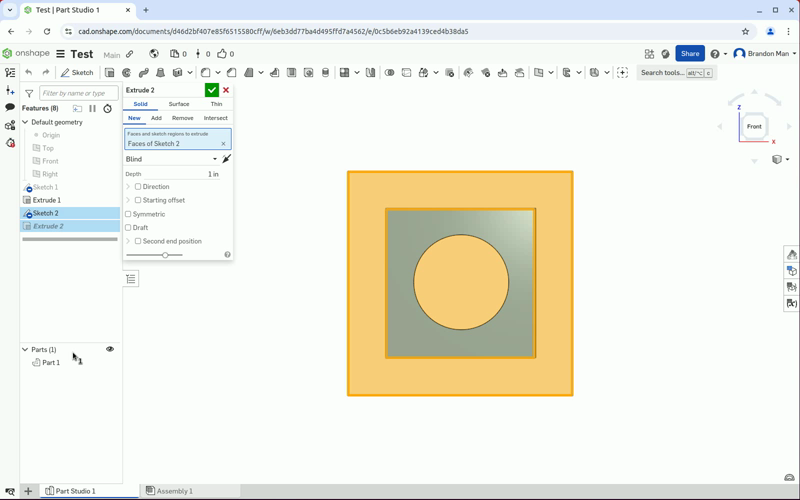
mouse_move(143, 106)
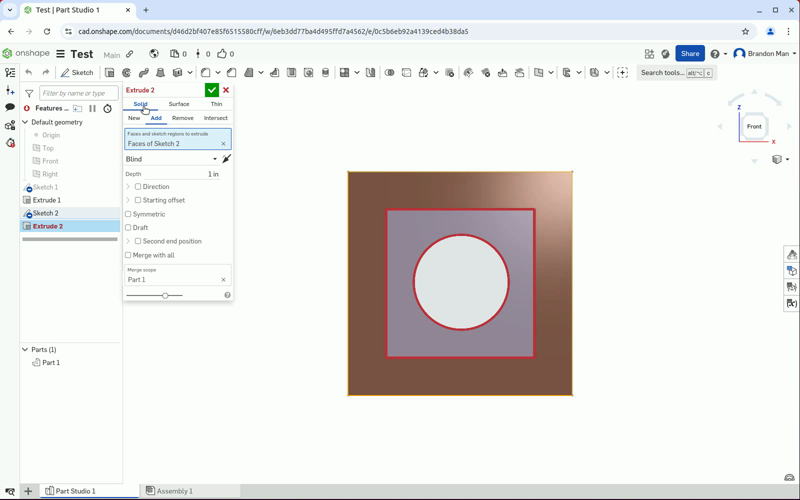
click(143, 106)
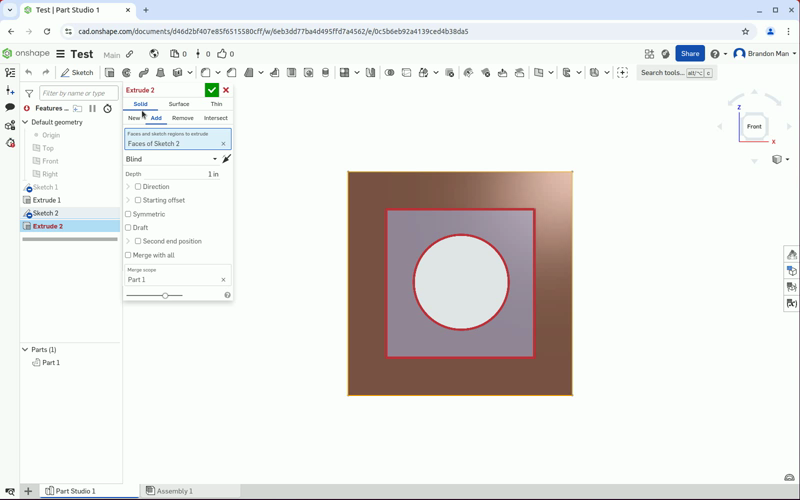
mouse_move(137, 120)
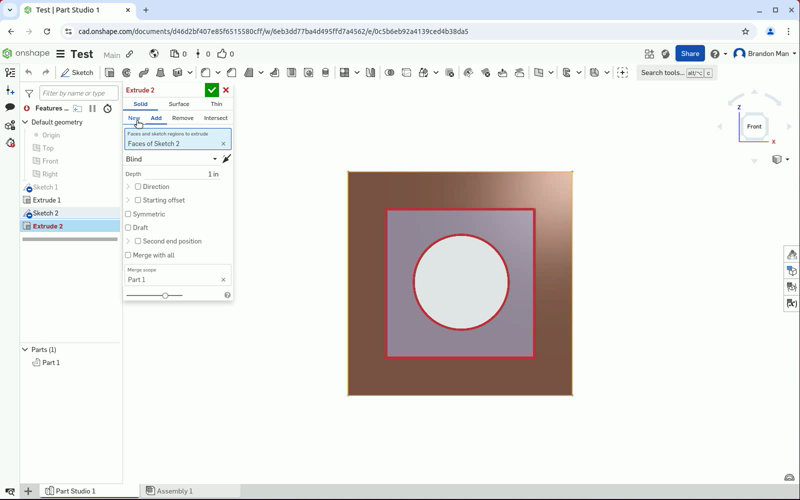
click(137, 120)
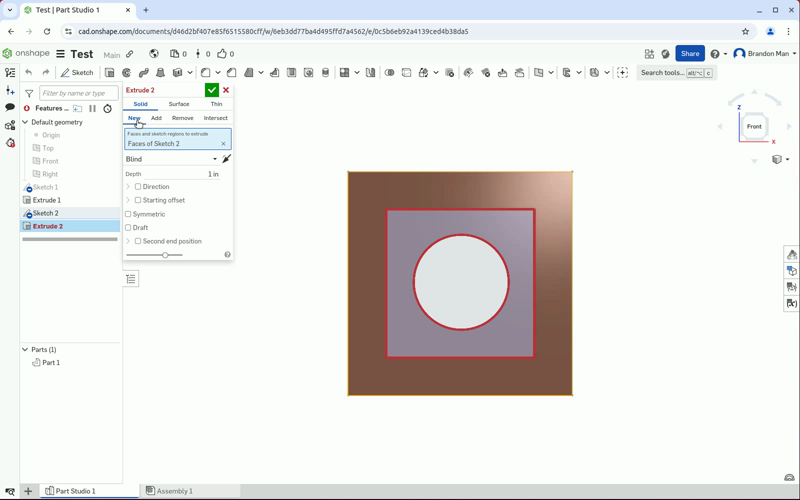
key(tab, 4)
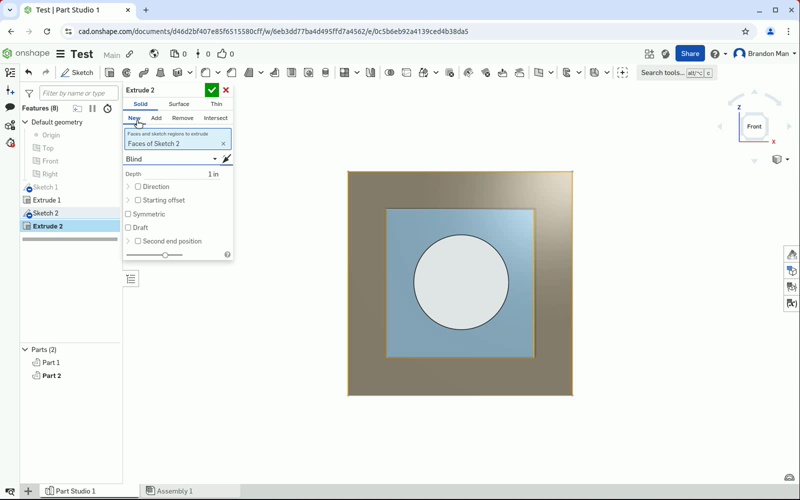
text(15.405)
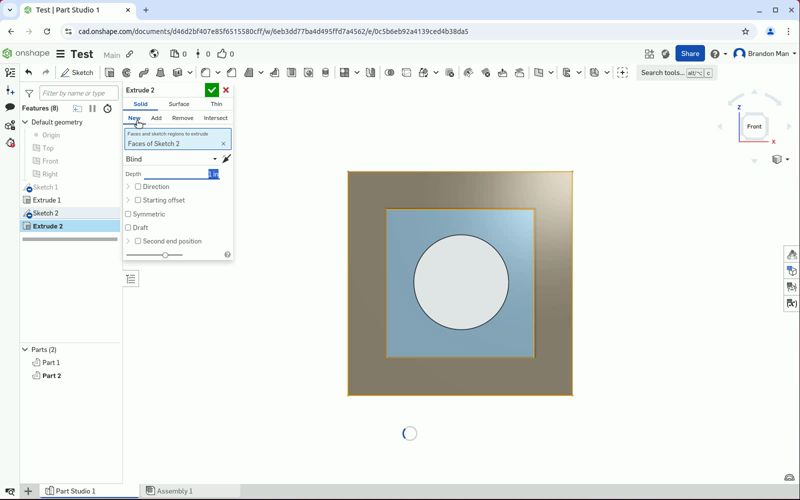
key(enter)
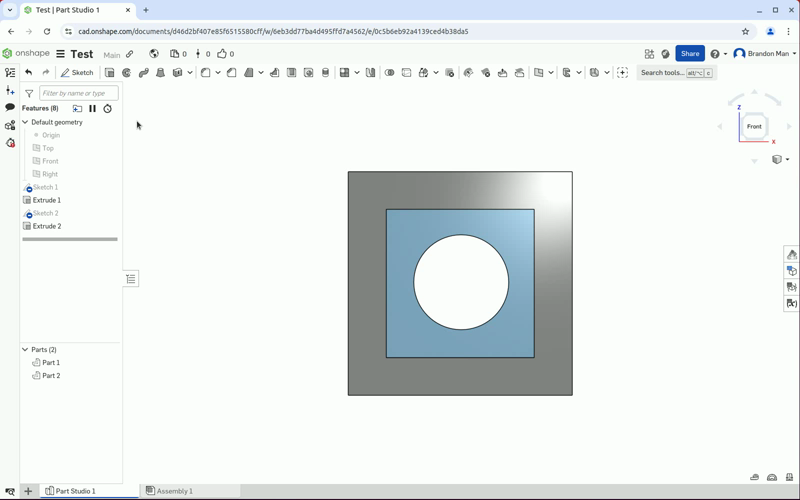
key(shift+h)
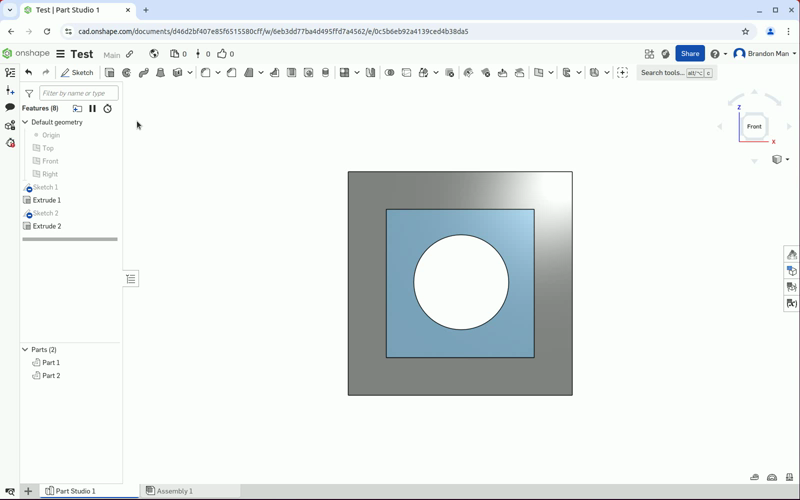
key(shift+h)
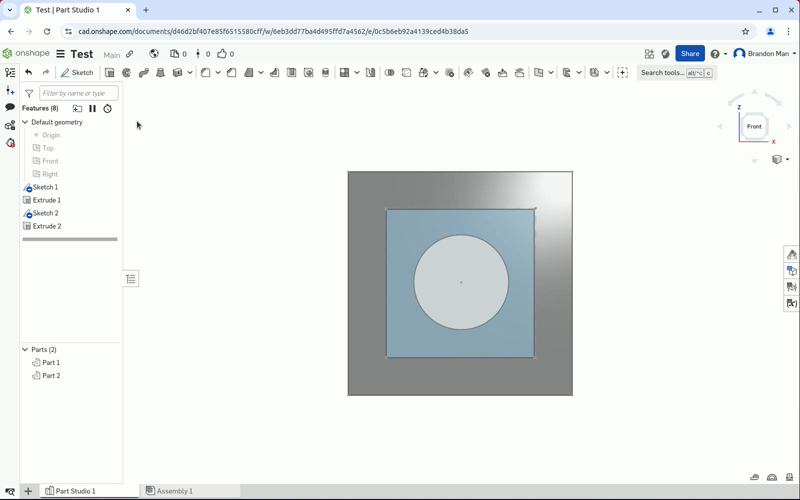
key(shift+7)
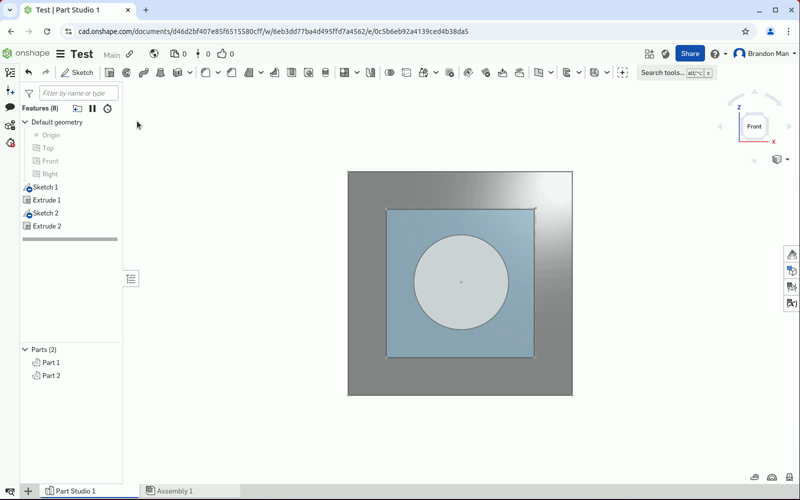
key(left, 2)
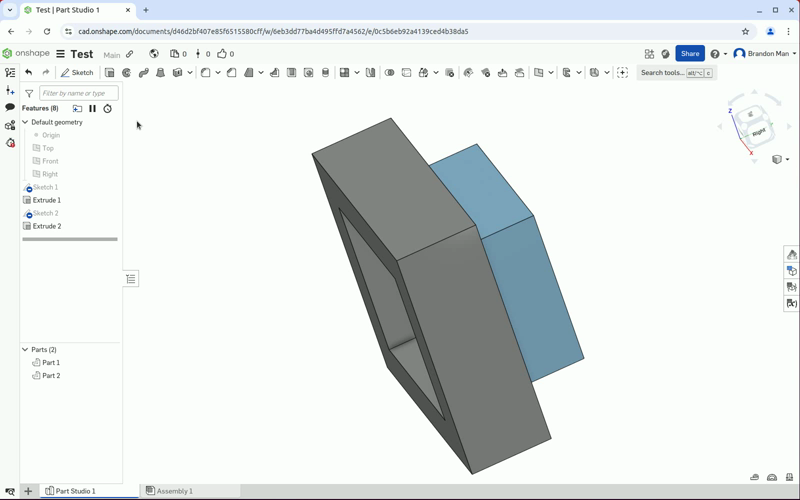
key(down, 2)
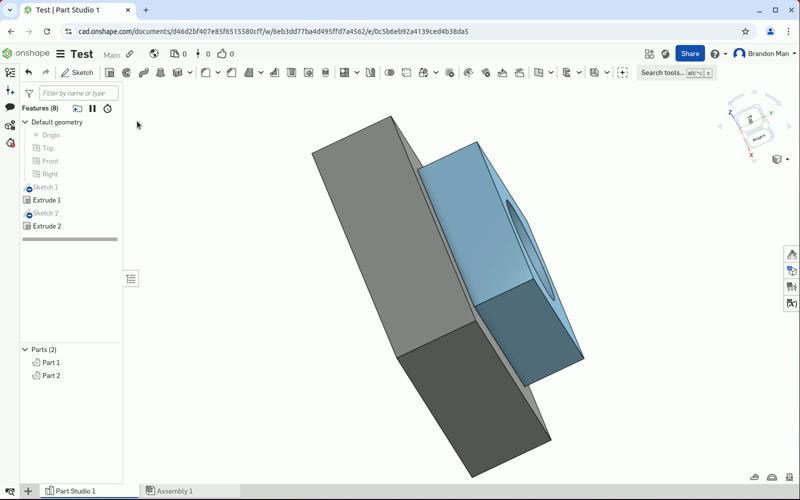
key(up, 2)
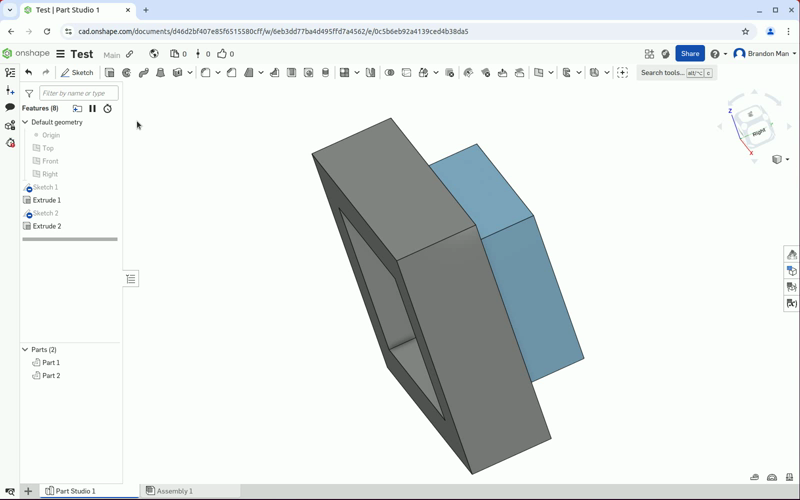
key(right, 2)
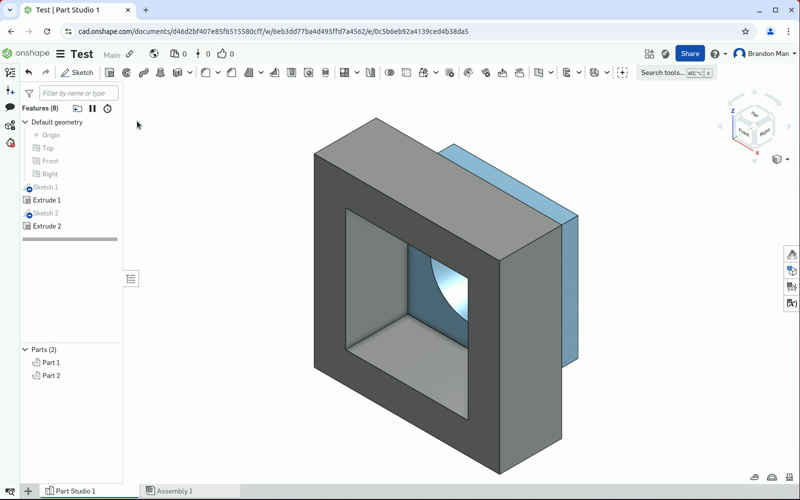
mouse_move(73, 189)
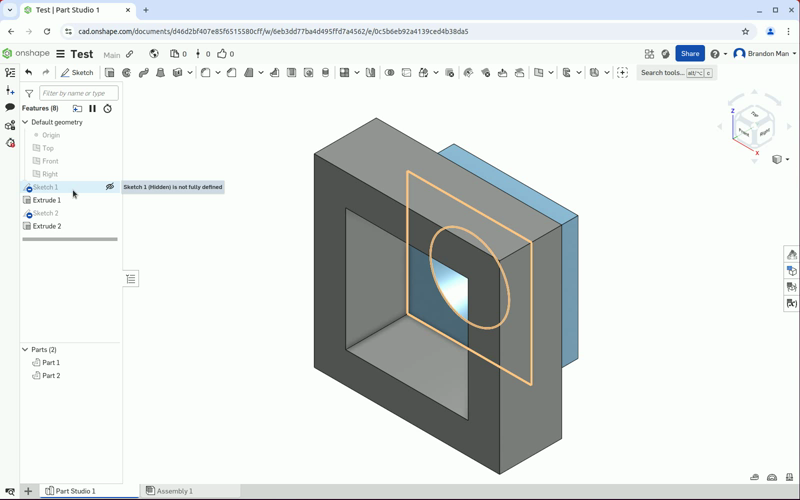
click(73, 189)